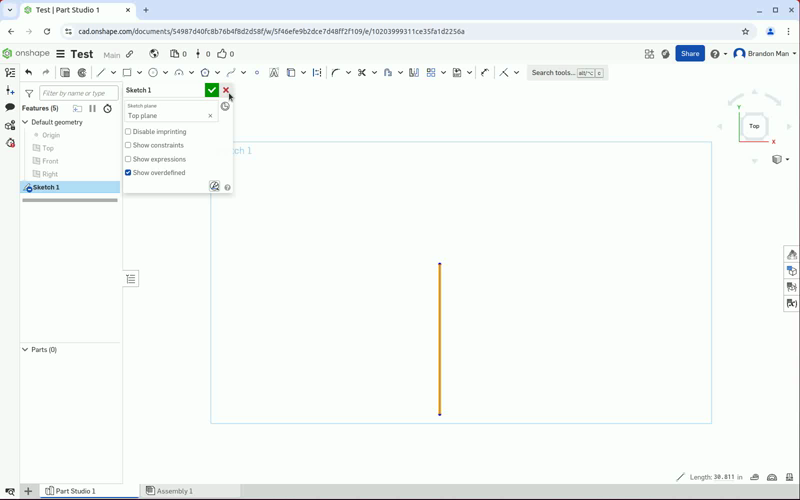
key(shift+h)
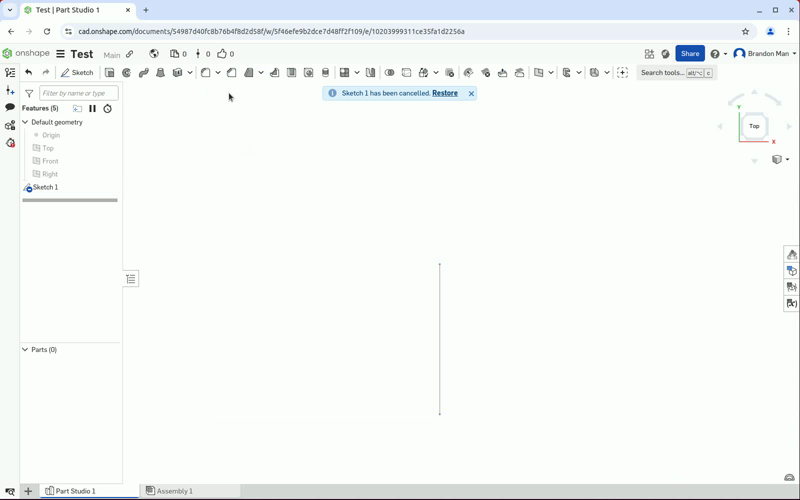
key(shift+s)
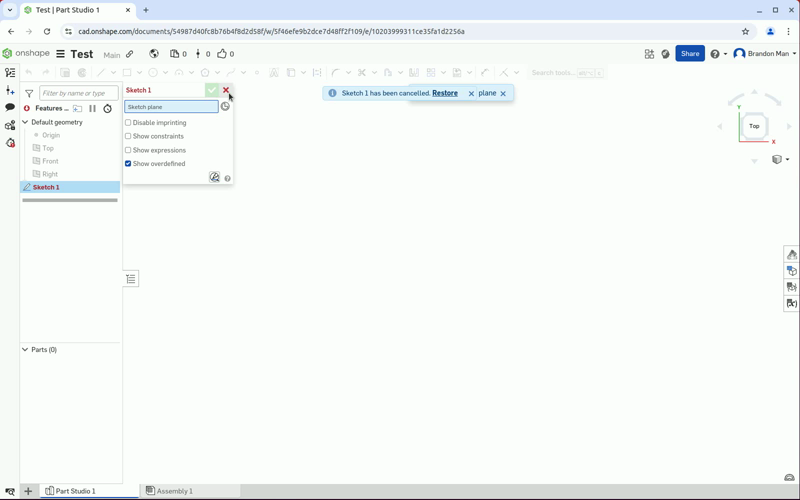
mouse_move(73, 150)
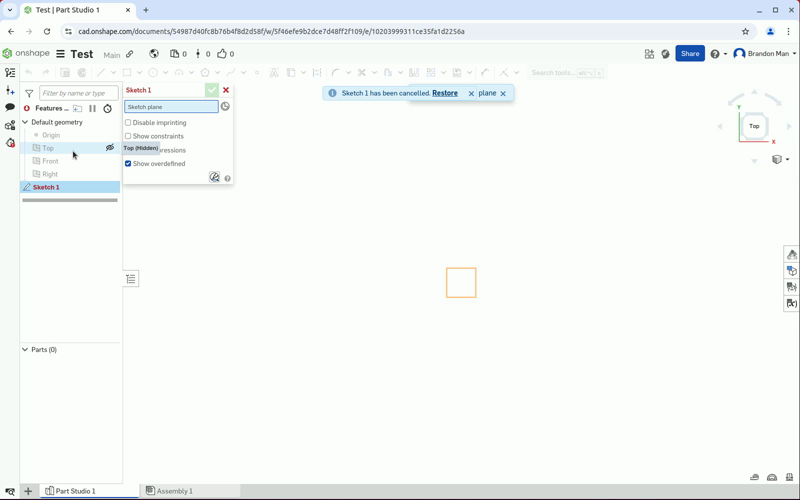
click(73, 150)
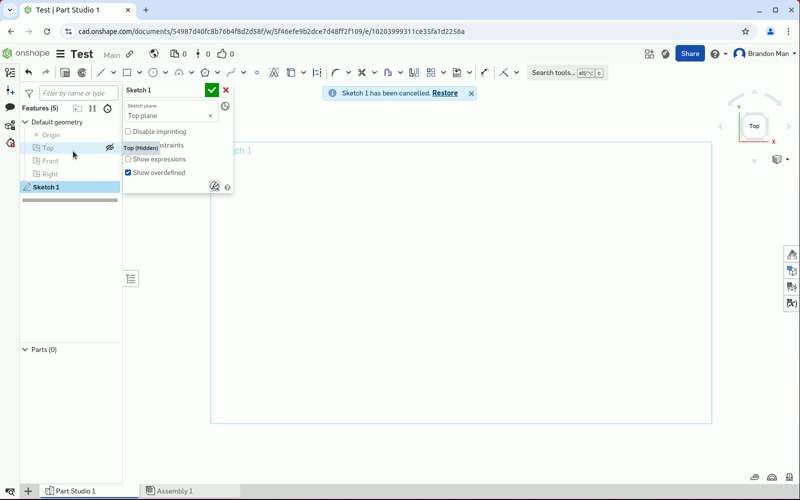
mouse_move(73, 352)
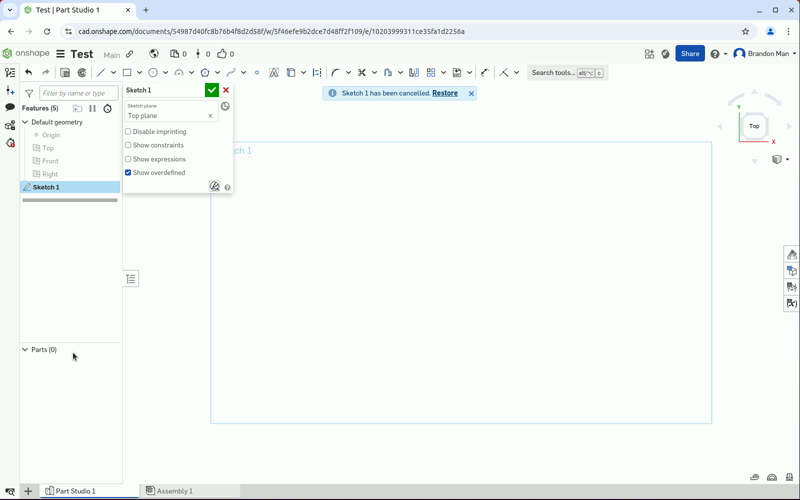
key(y)
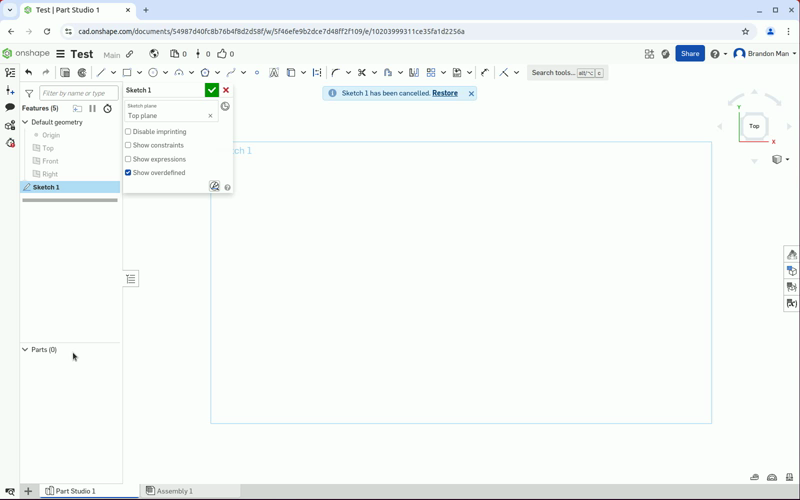
key(l)
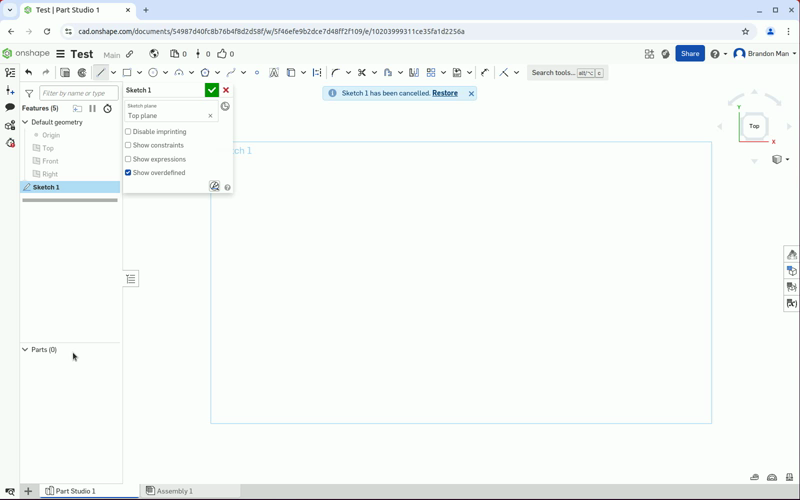
key_down(shift)
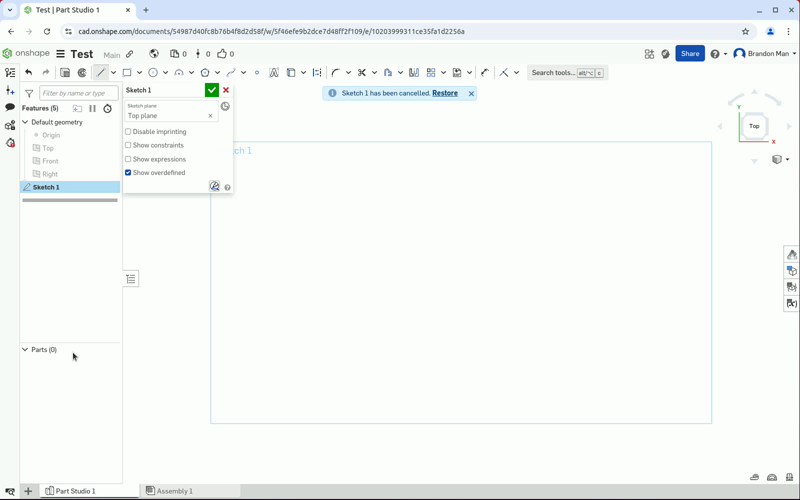
mouse_move(419, 297)
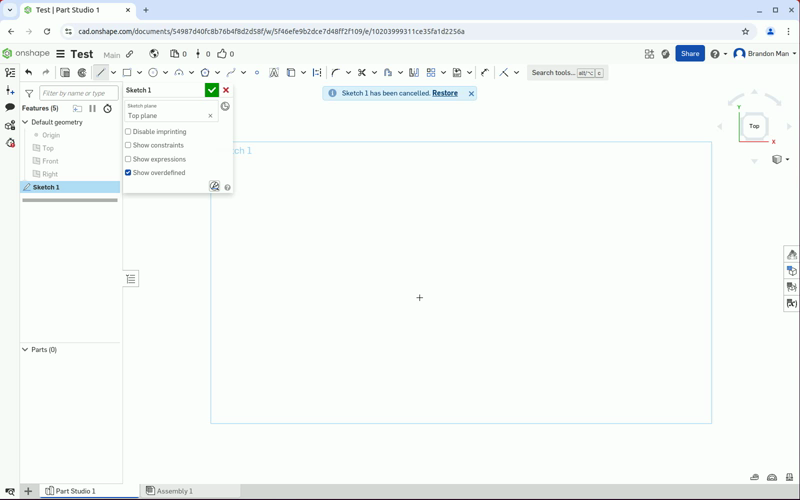
click(419, 297)
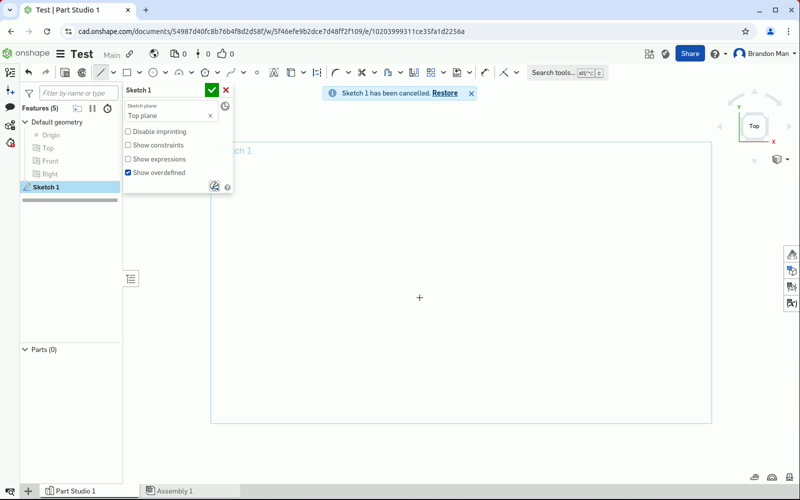
key_up(shift)
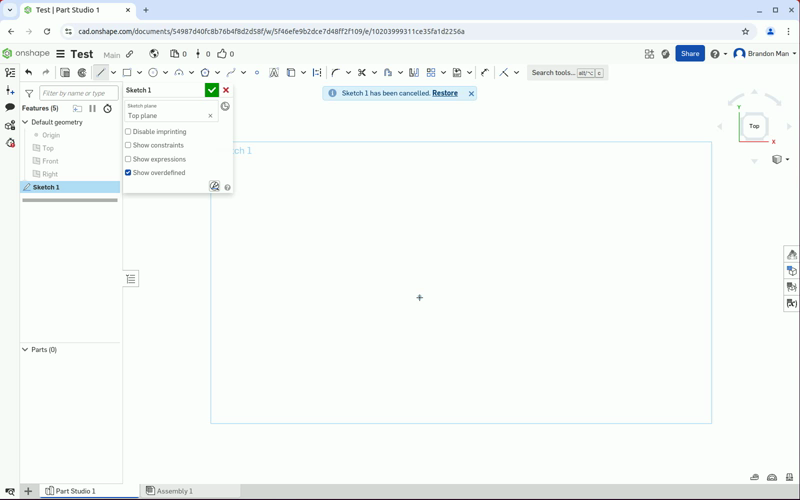
key_down(shift)
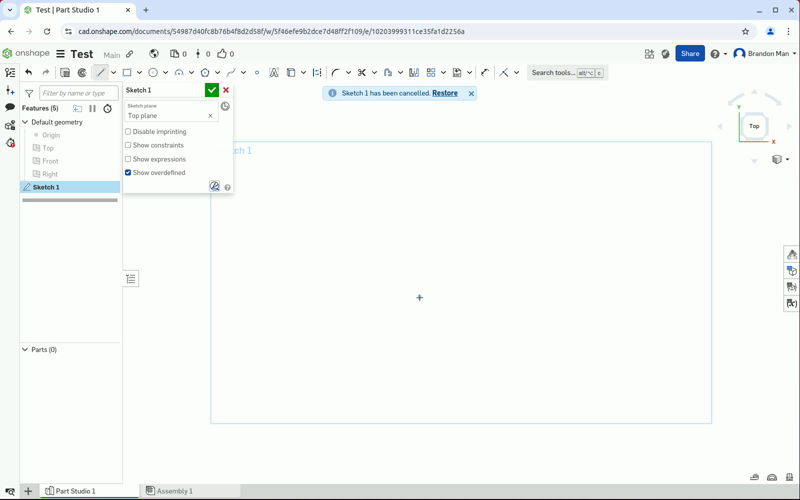
mouse_move(502, 297)
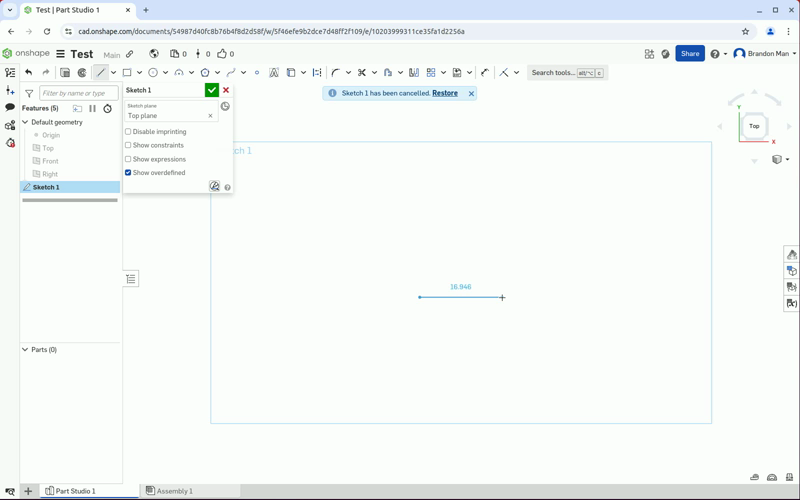
click(502, 297)
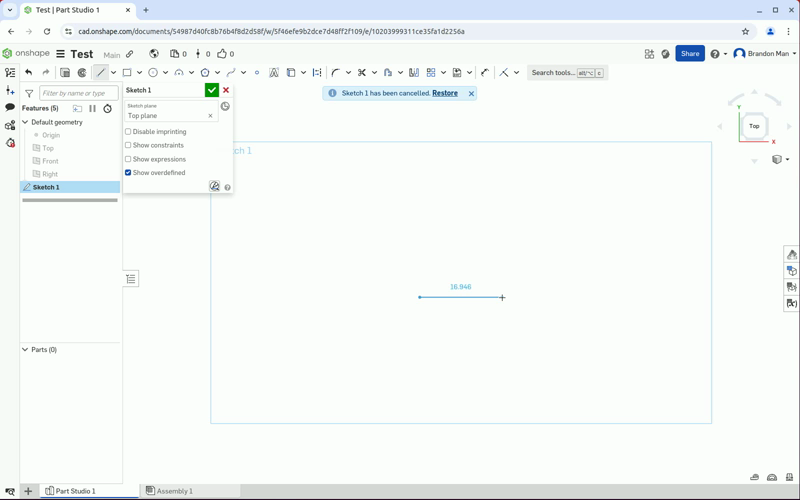
key_up(shift)
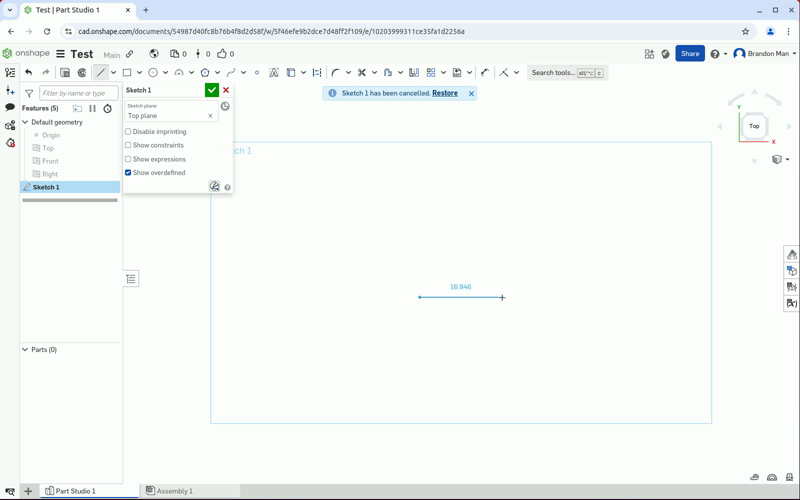
key_down(shift)
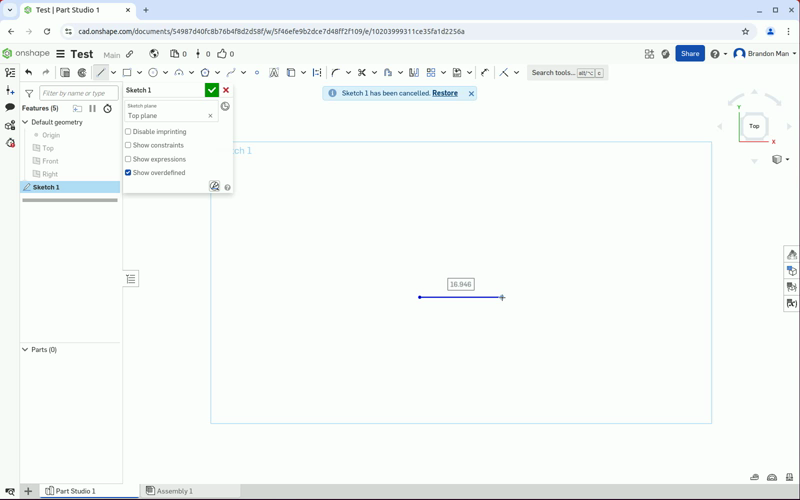
mouse_move(532, 297)
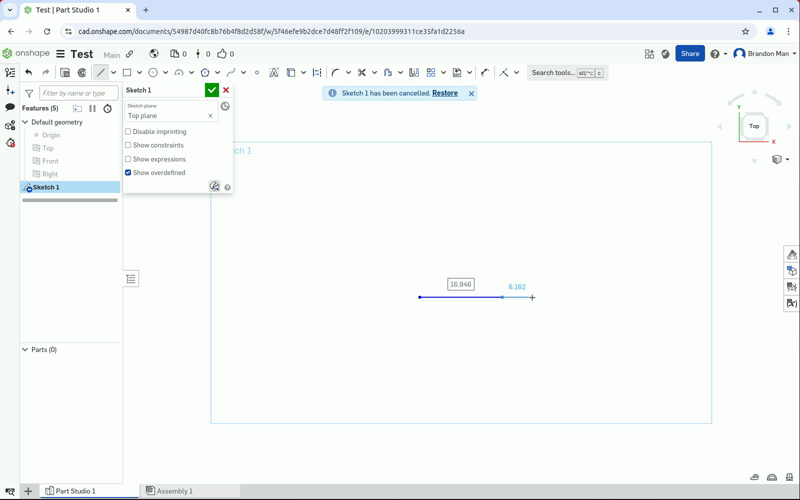
mouse_move(502, 269)
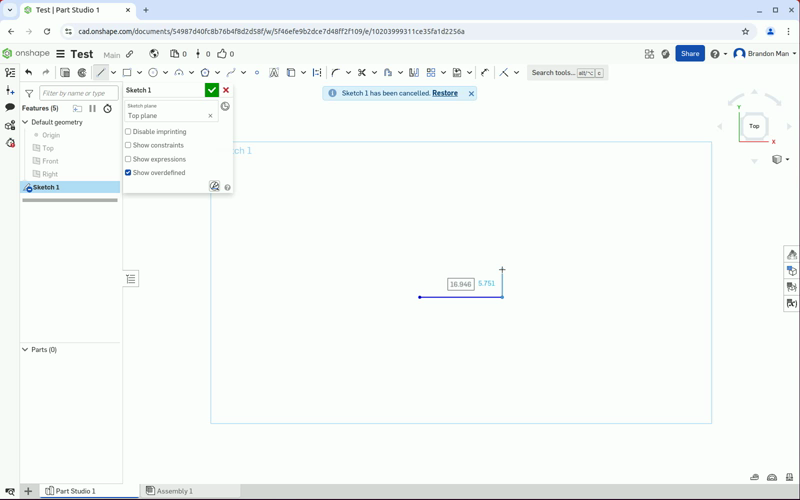
click(502, 269)
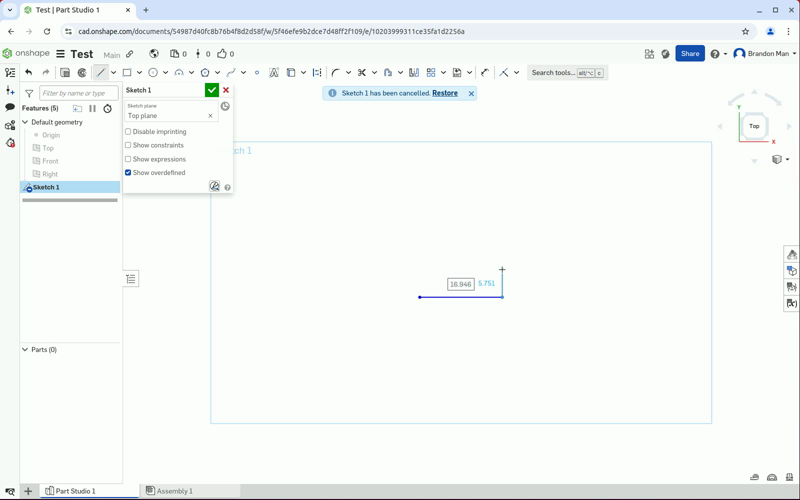
key_up(shift)
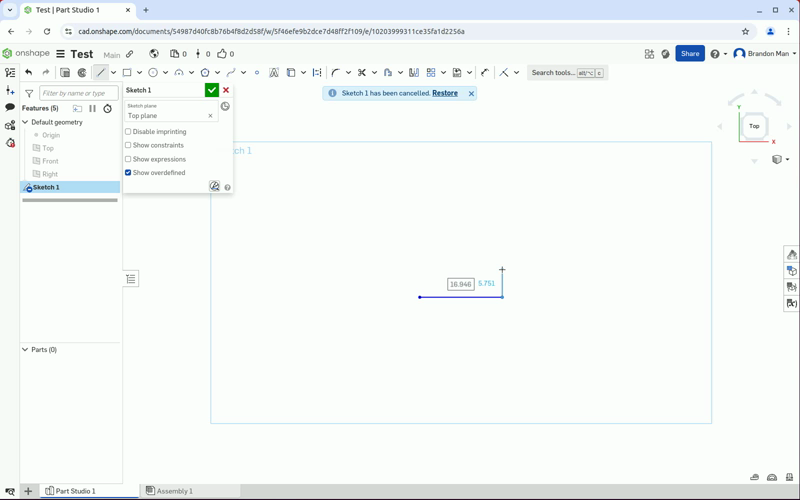
key_down(shift)
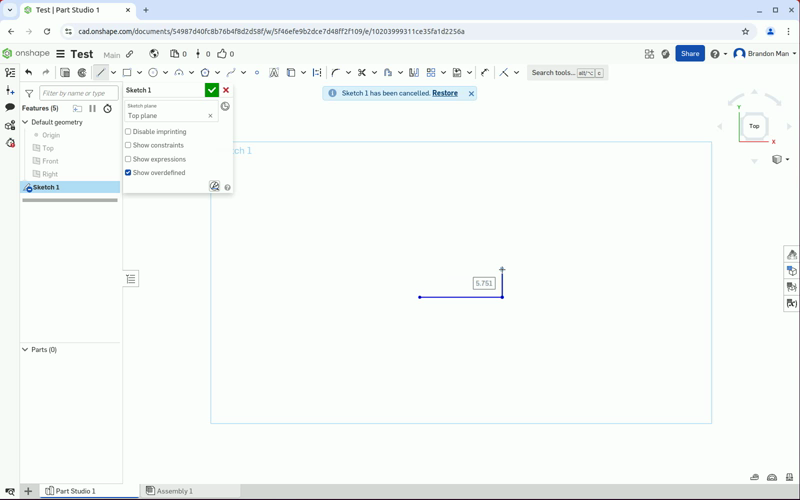
mouse_move(419, 269)
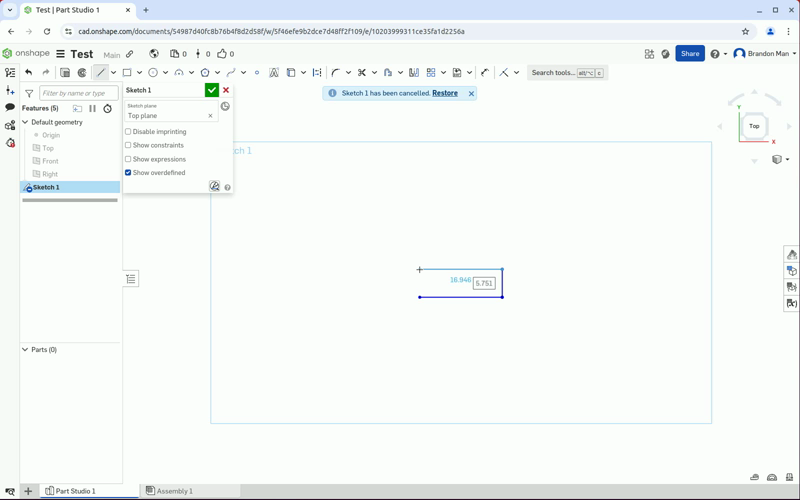
click(419, 269)
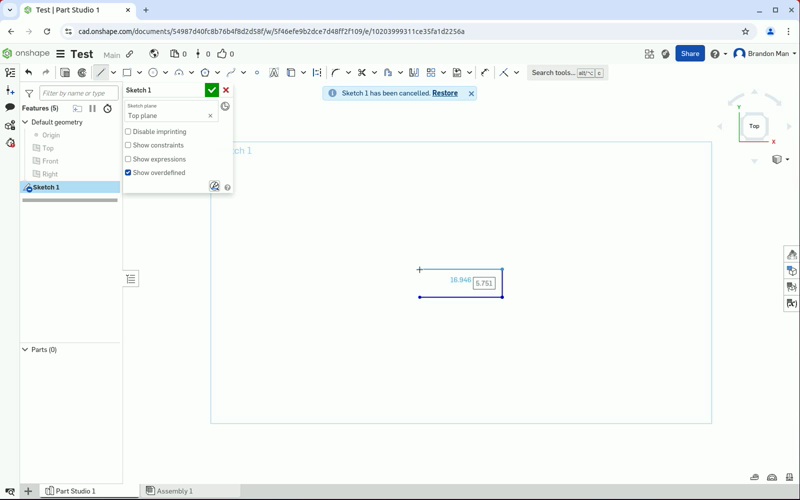
key_up(shift)
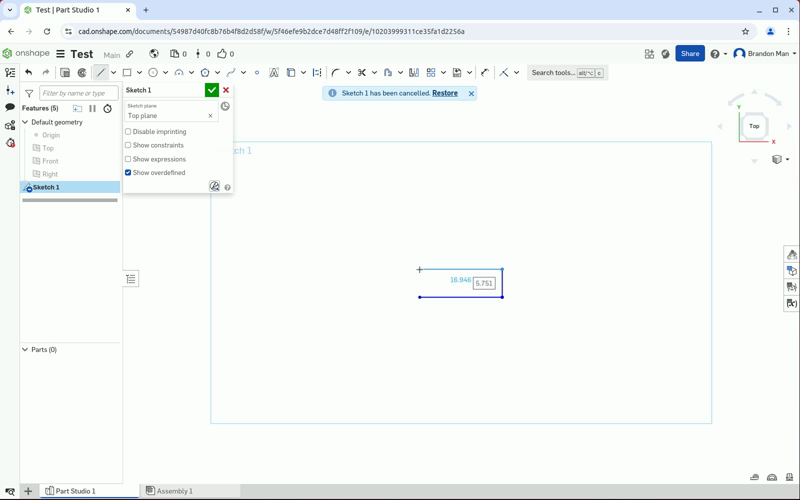
mouse_move(449, 269)
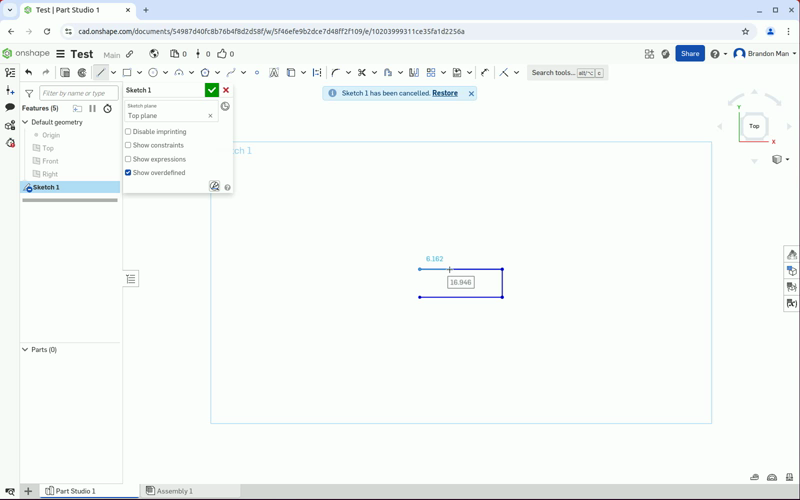
key_down(shift)
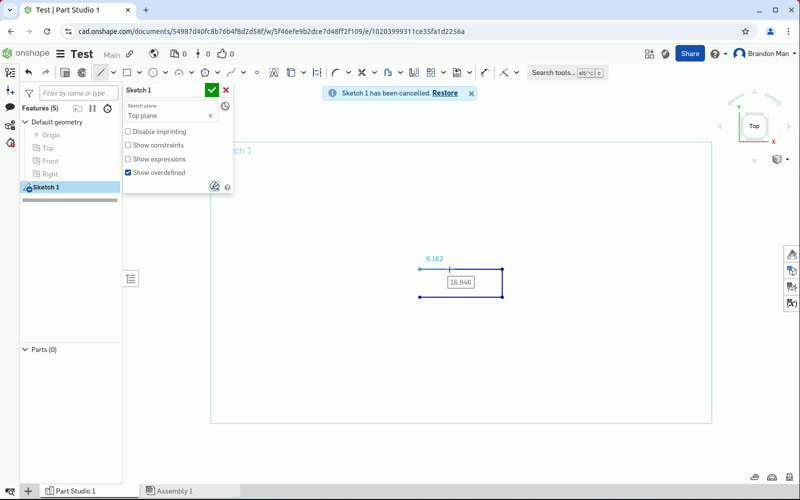
mouse_move(419, 297)
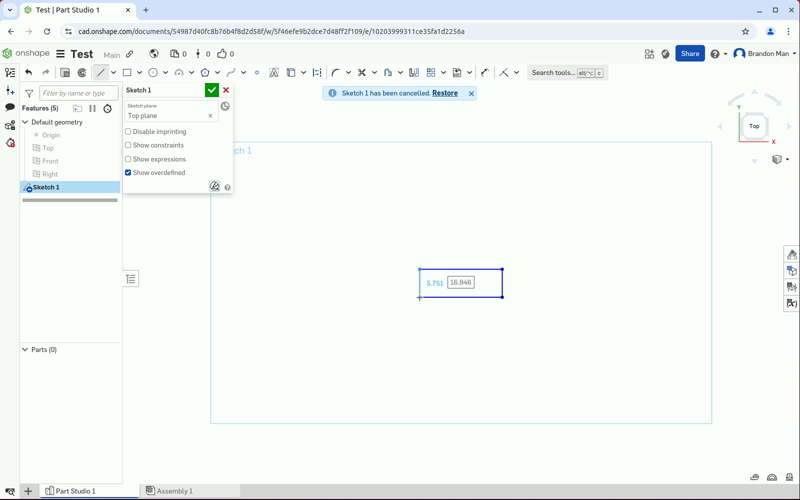
key_up(shift)
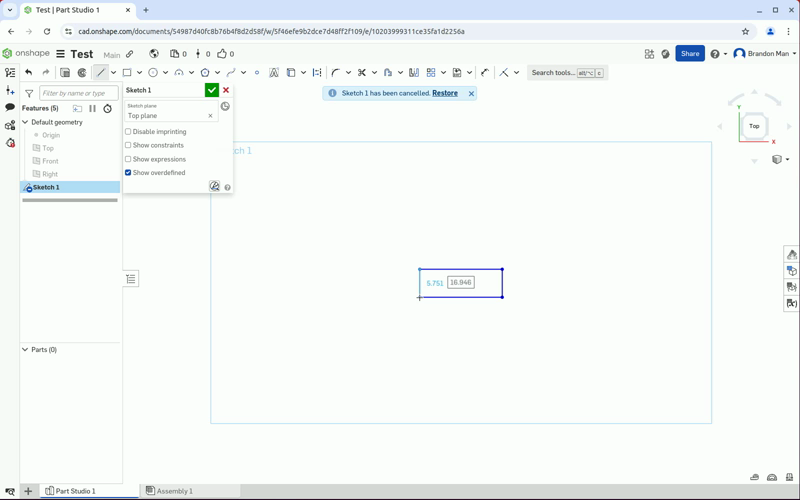
click(419, 297)
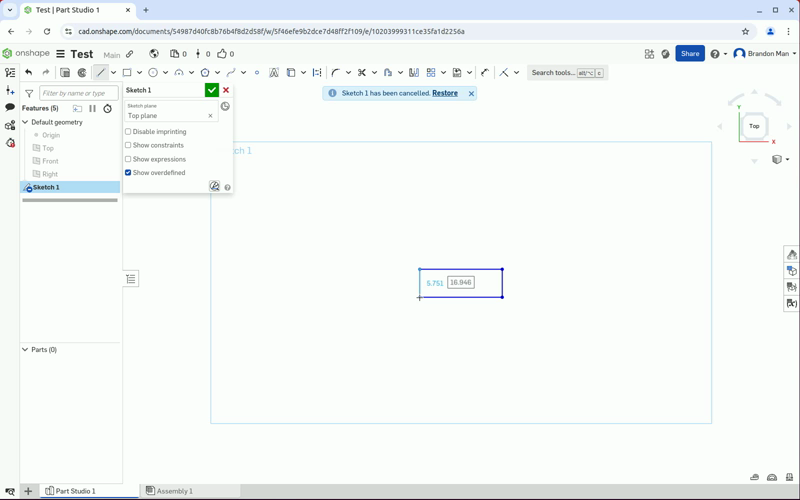
key(esc)
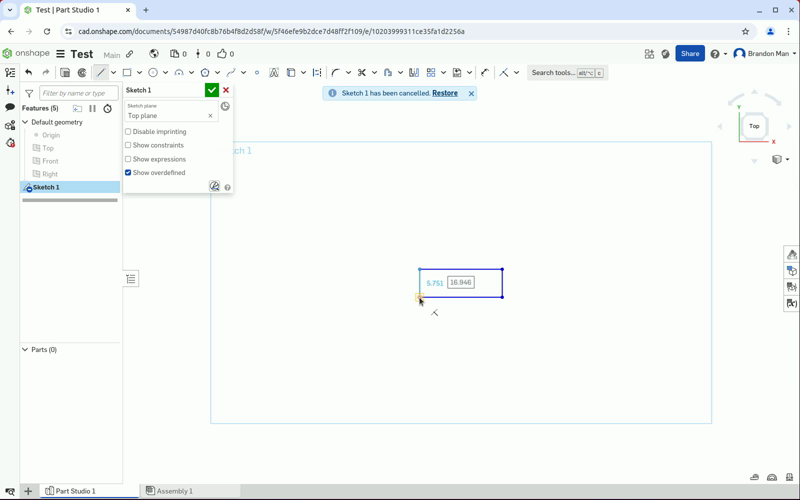
mouse_move(480, 275)
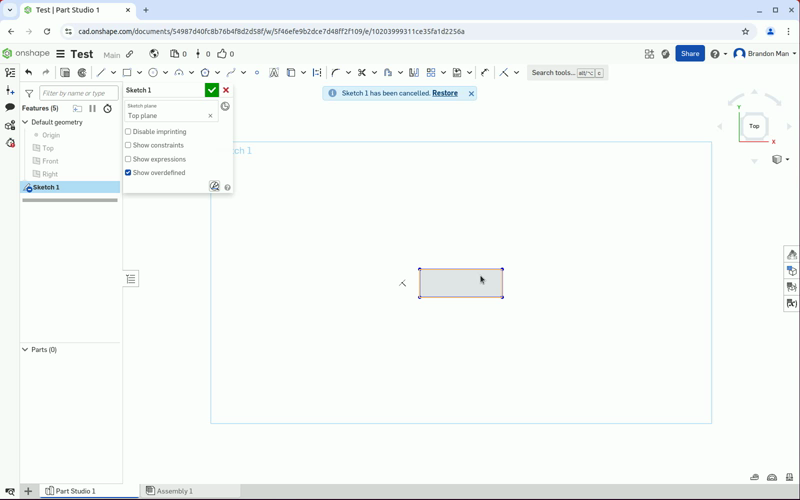
click(480, 275)
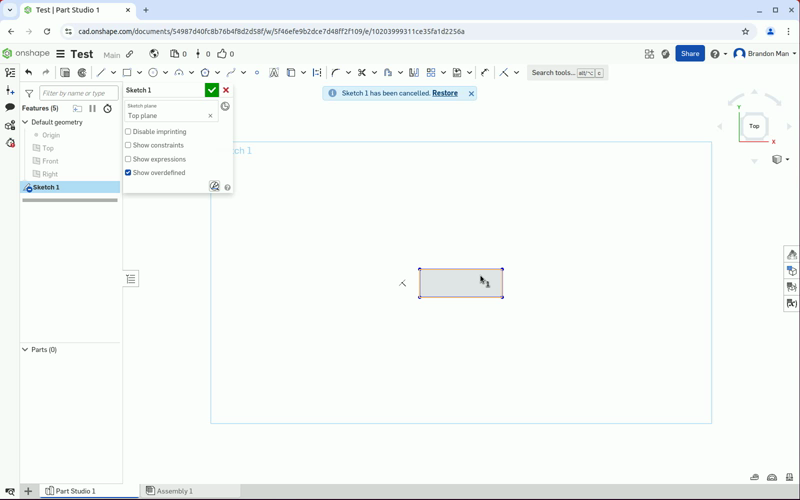
mouse_move(73, 352)
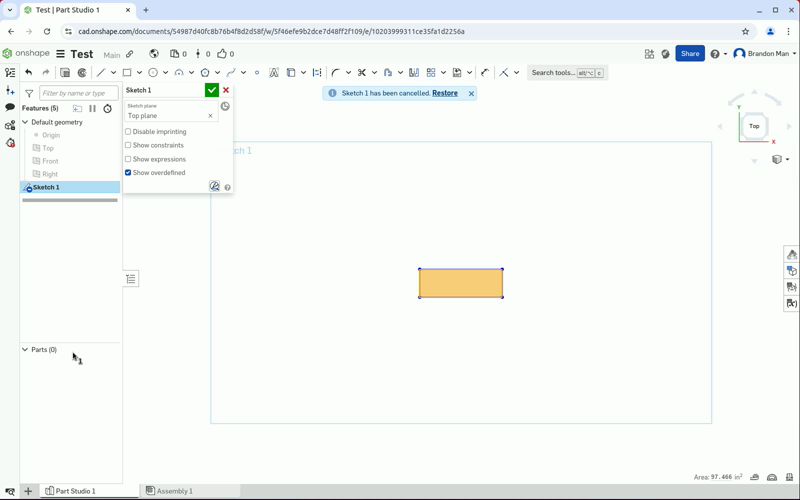
key(shift+y)
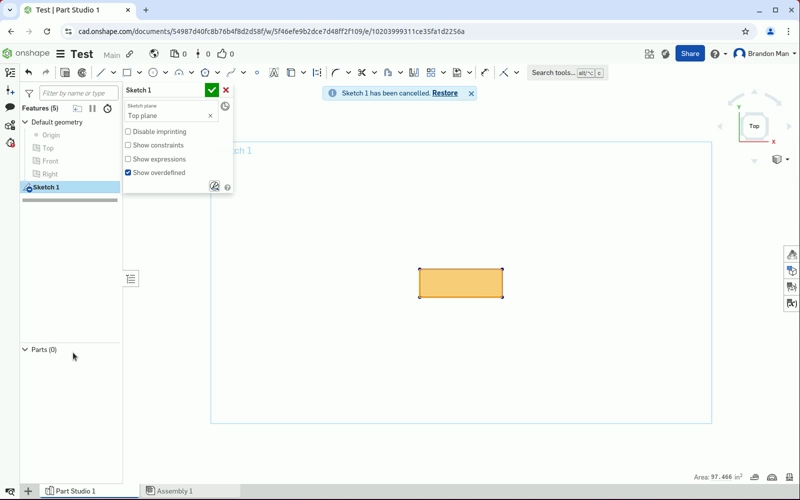
key(shift+e)
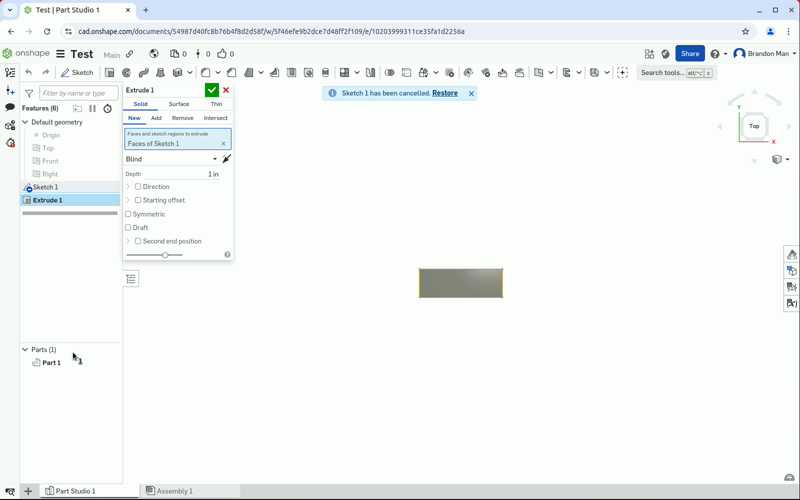
mouse_move(143, 106)
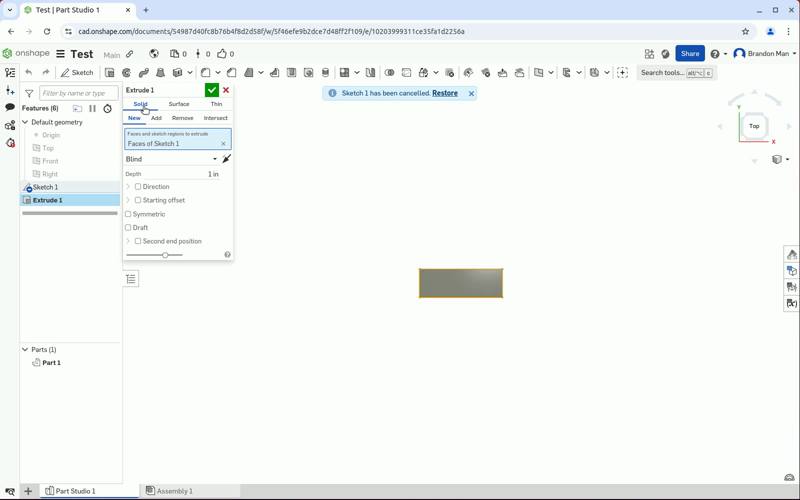
click(143, 106)
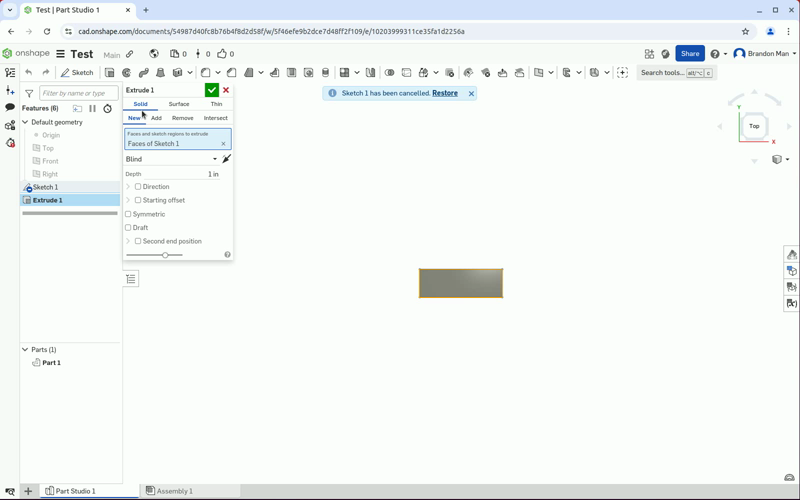
mouse_move(137, 120)
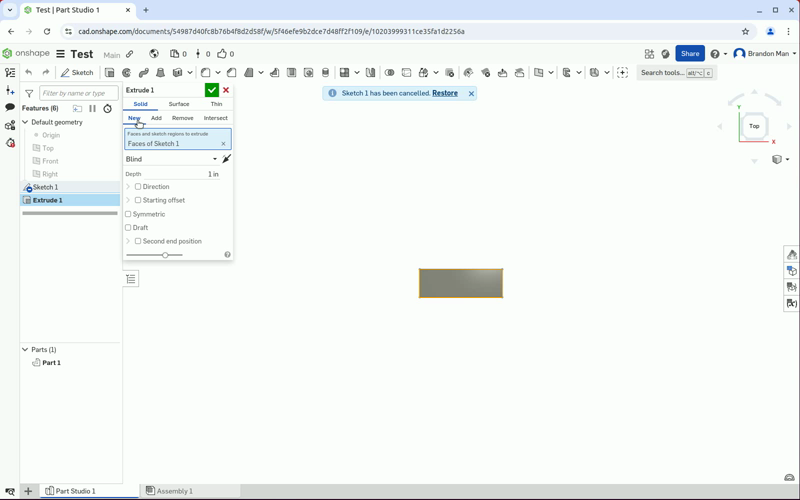
click(137, 120)
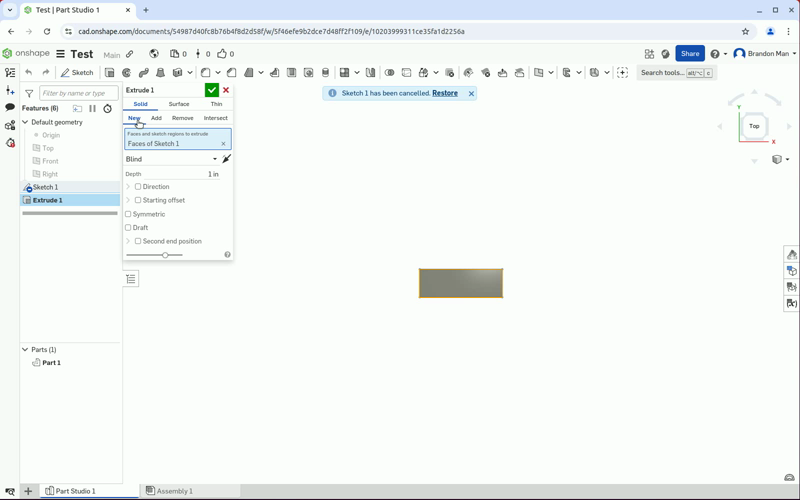
key(tab, 4)
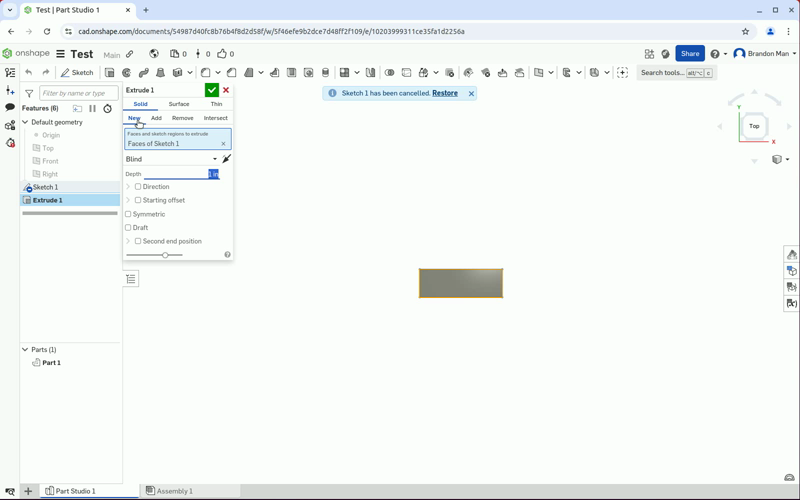
text(22.386)
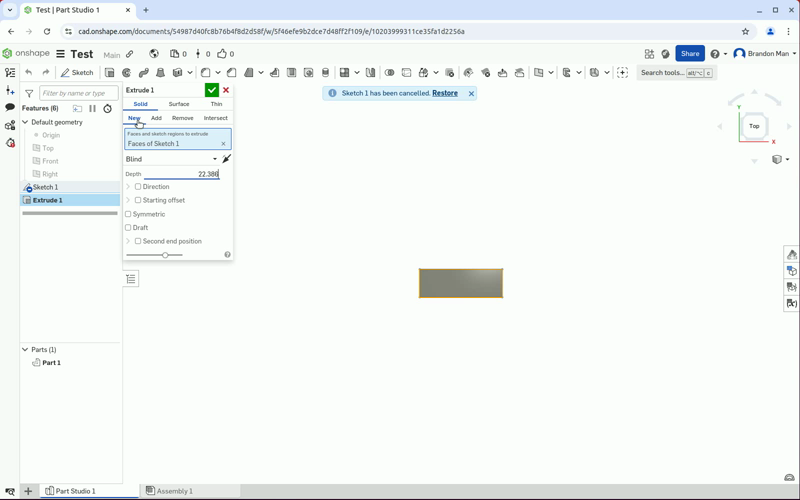
key(enter)
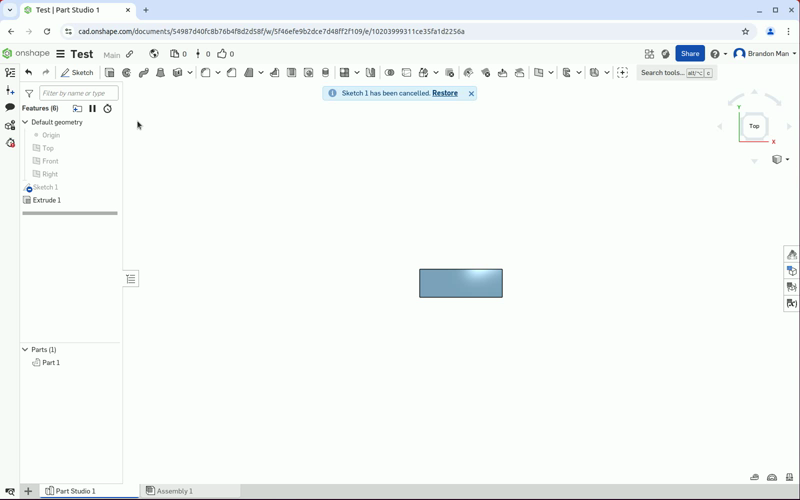
key(shift+h)
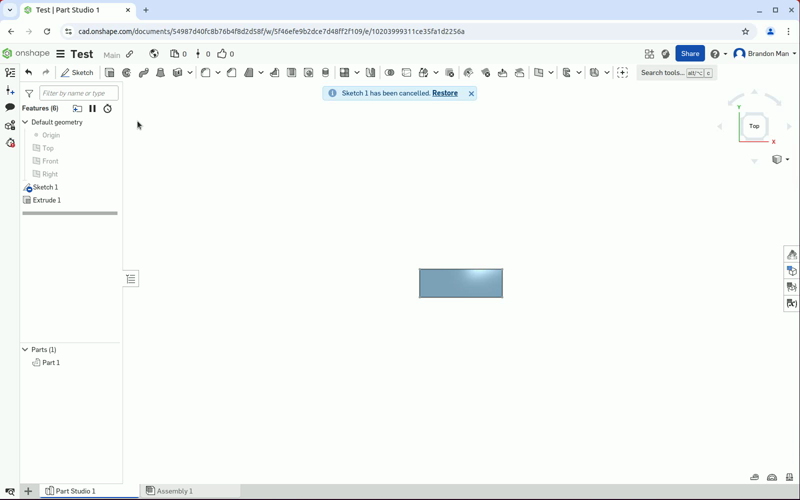
key(shift+h)
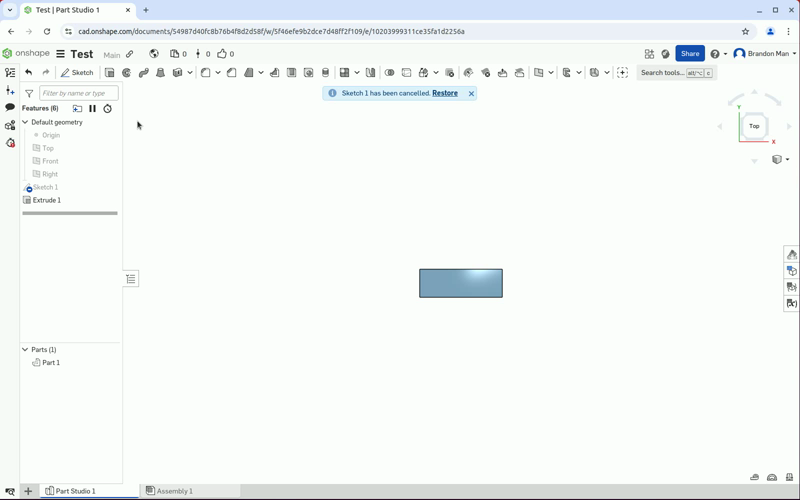
mouse_move(73, 189)
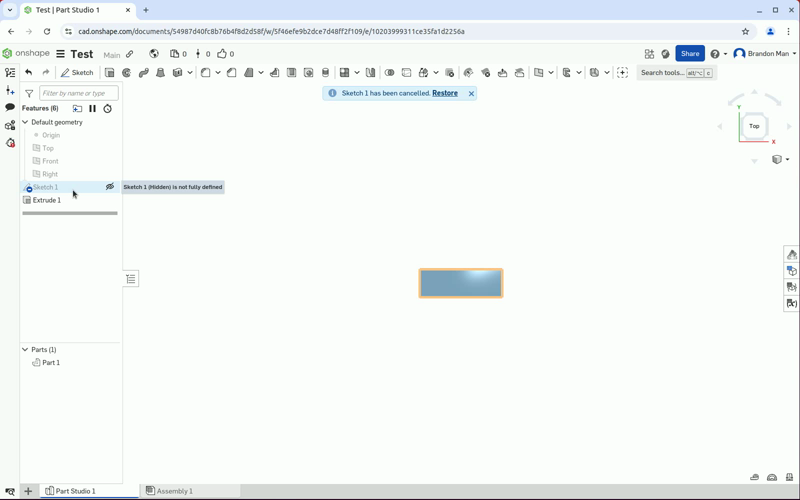
click(73, 189)
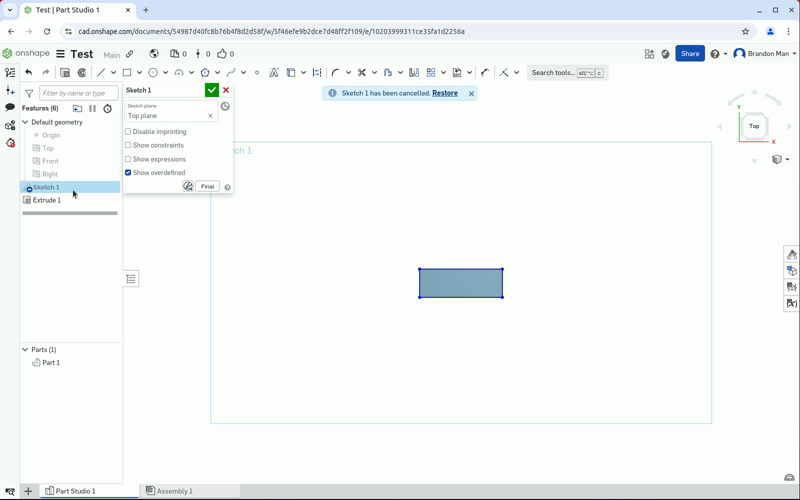
mouse_move(229, 92)
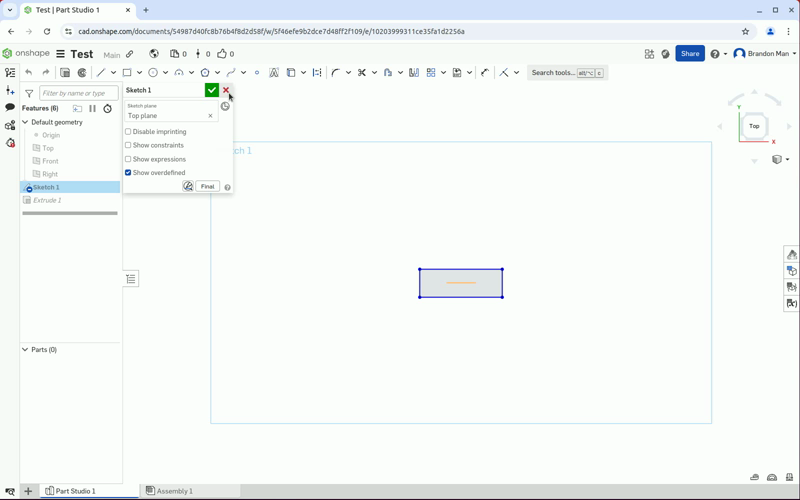
click(229, 92)
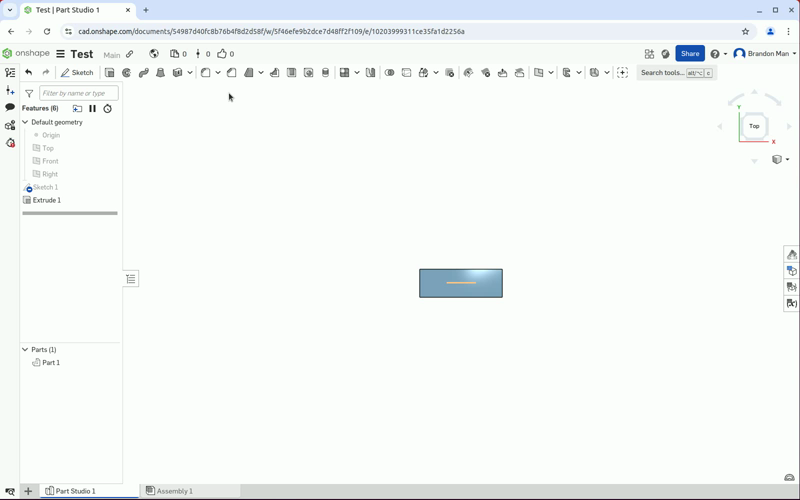
mouse_move(73, 352)
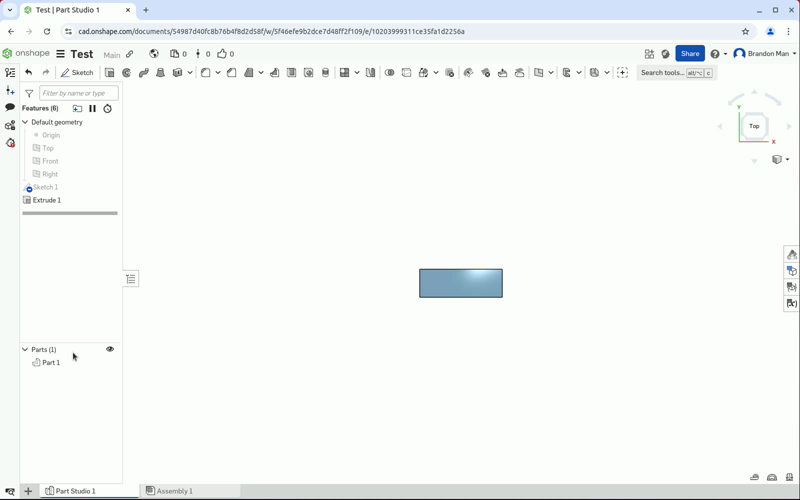
key(y)
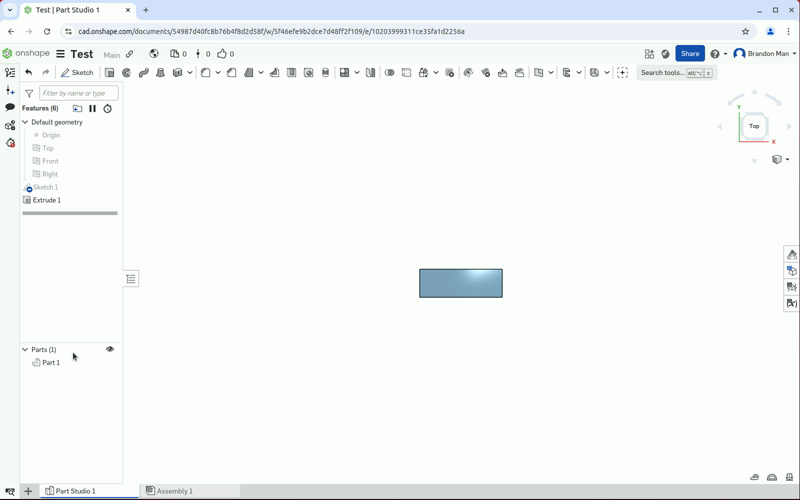
key(shift+p)
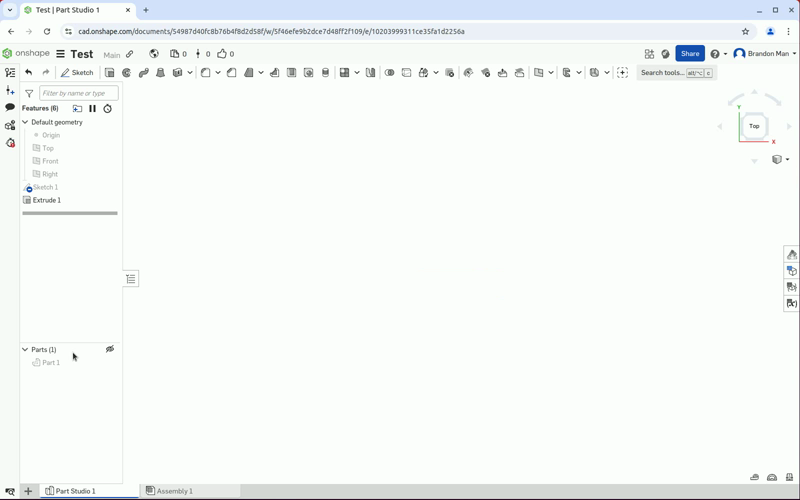
key(space)
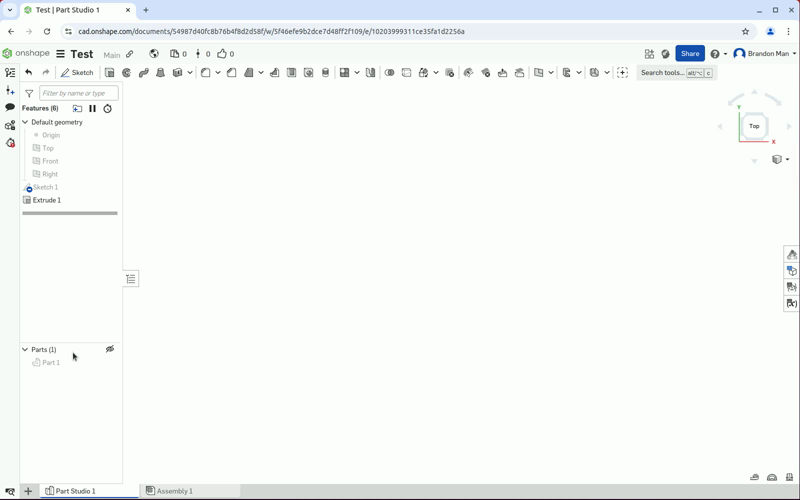
key_down(shift)
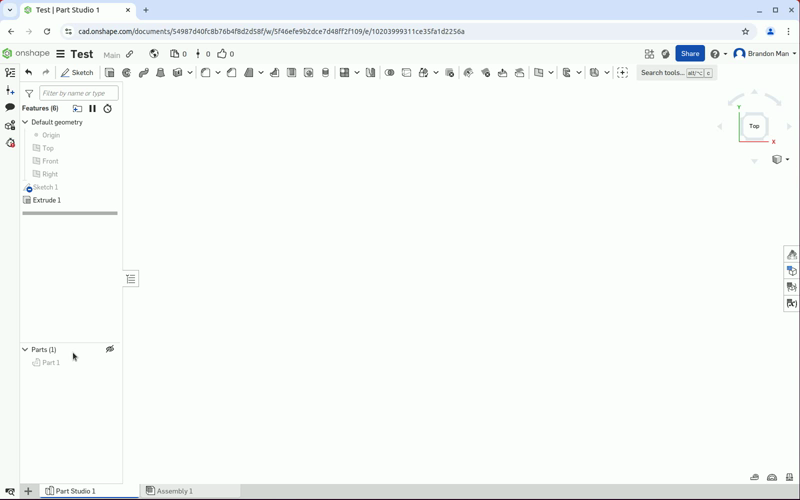
key(up)
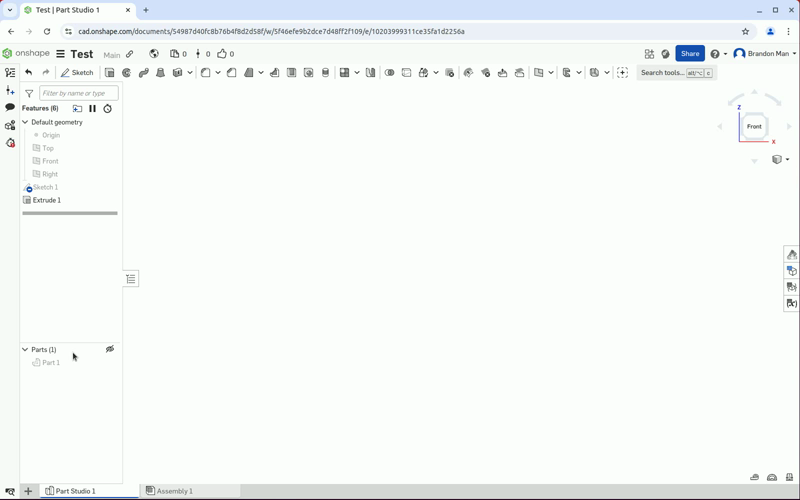
key_up(shift)
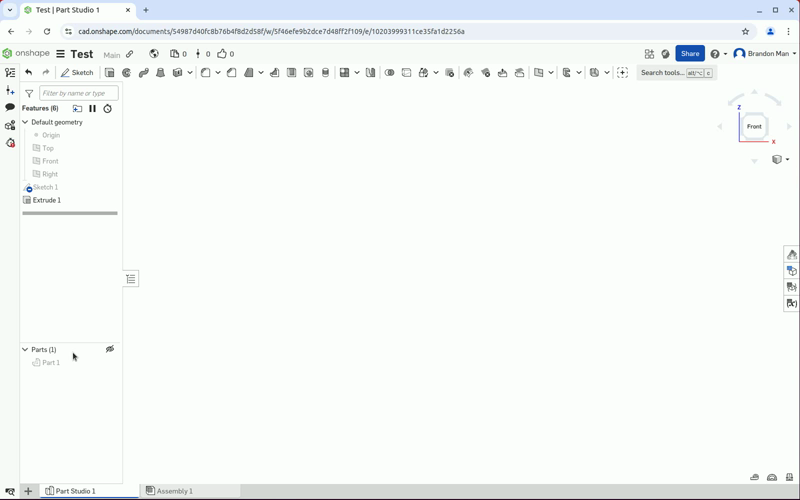
key(space)
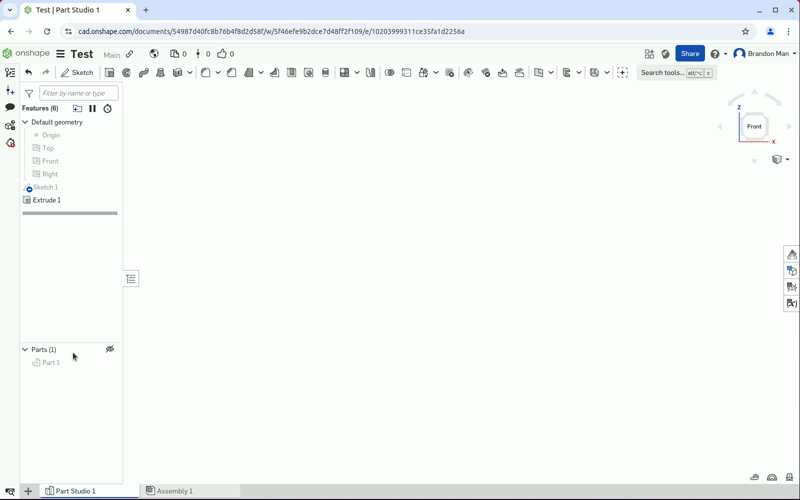
key_down(shift)
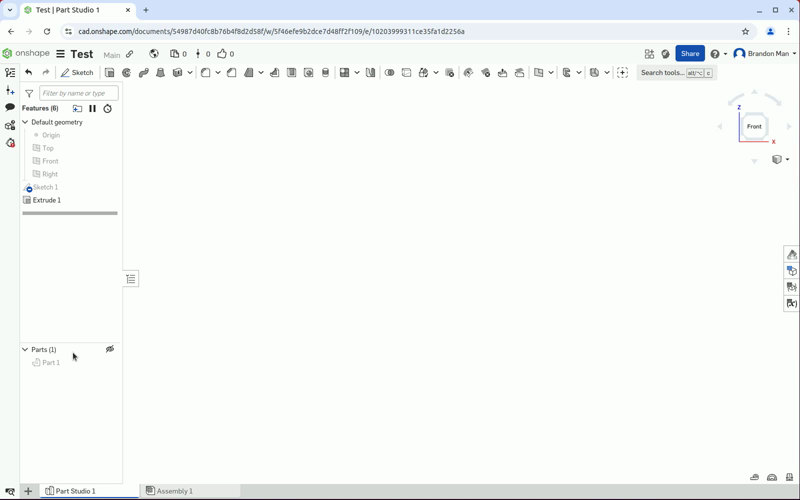
key(left)
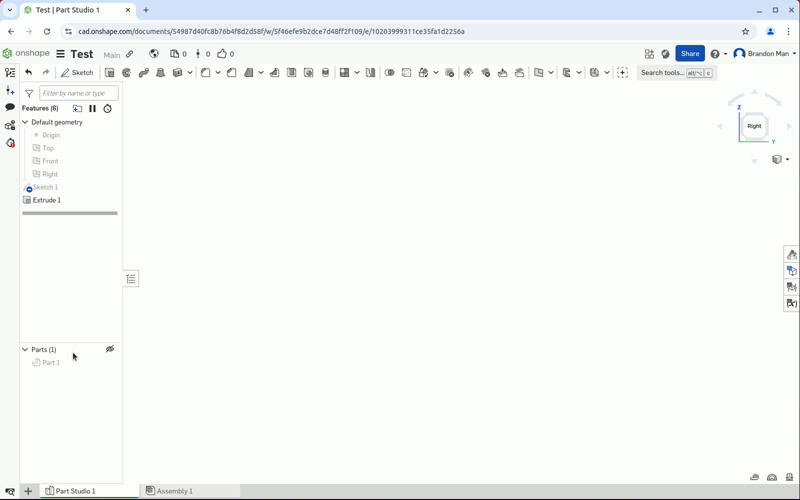
key_up(shift)
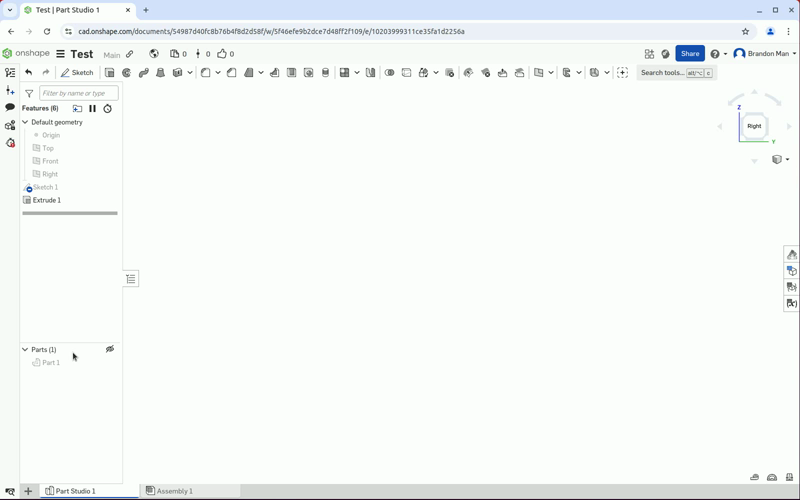
mouse_move(73, 352)
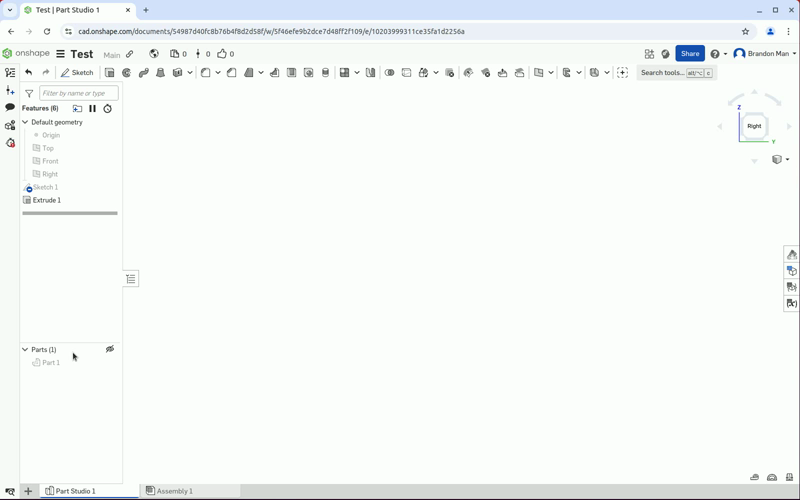
key(shift+y)
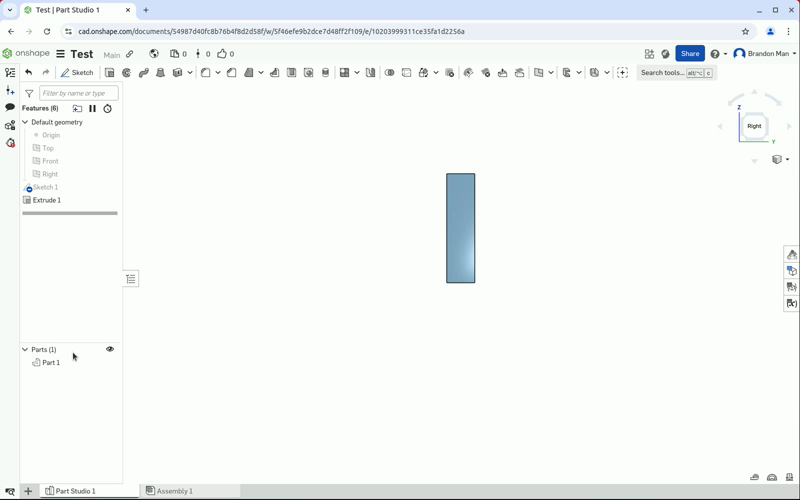
mouse_move(541, 75)
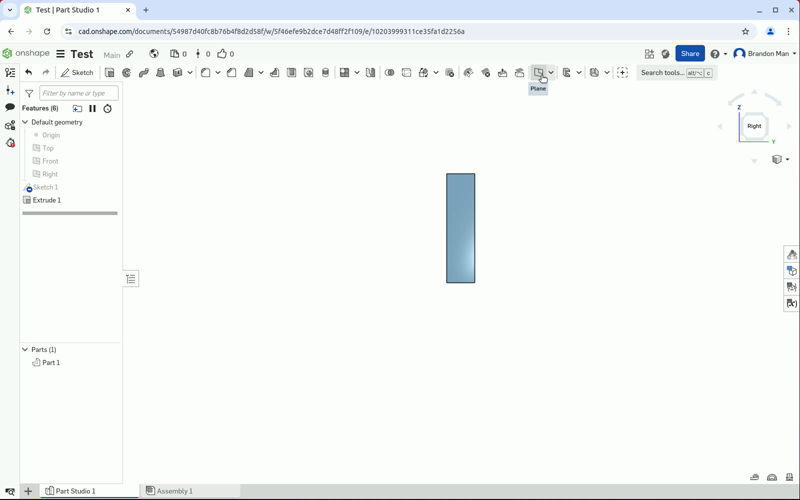
click(541, 75)
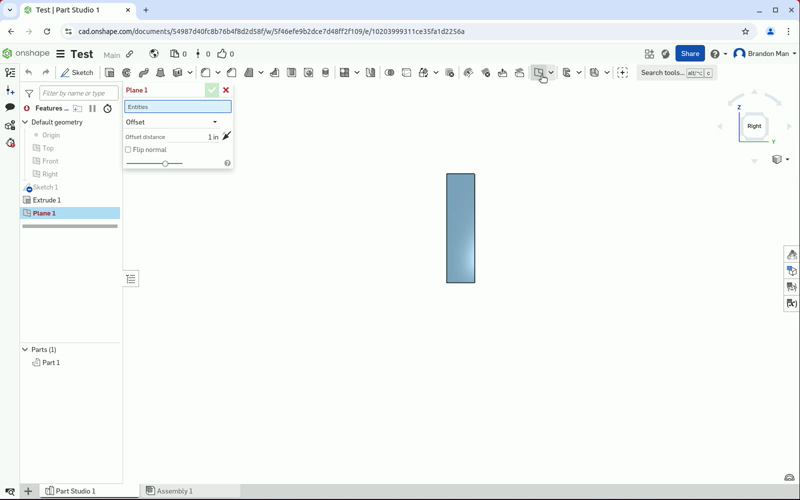
mouse_move(73, 176)
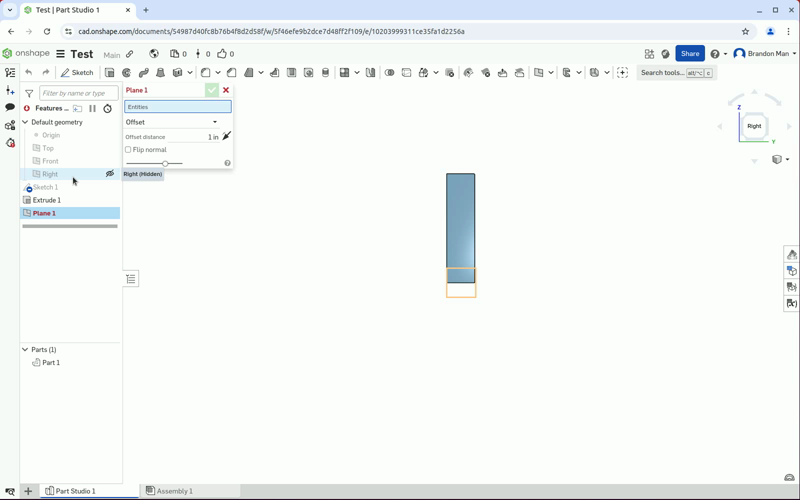
click(73, 176)
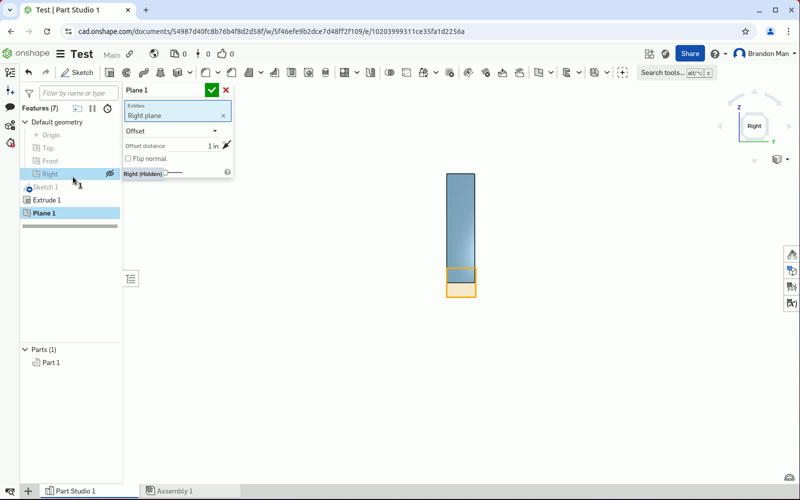
key(tab, 2)
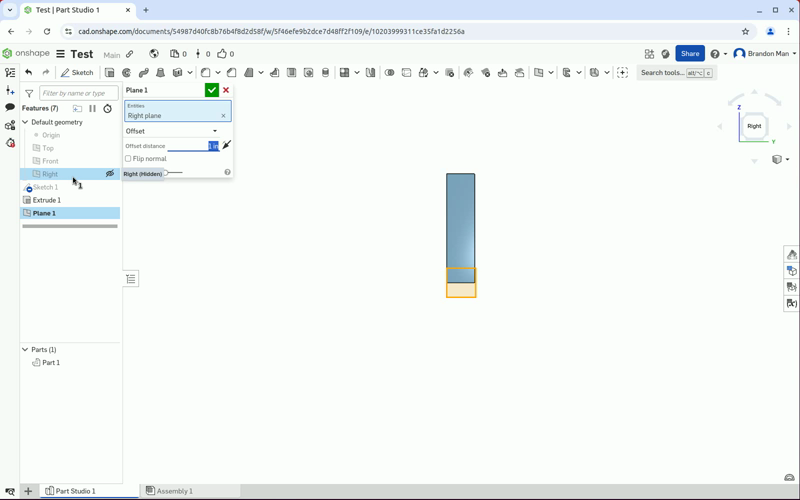
text(8.411)
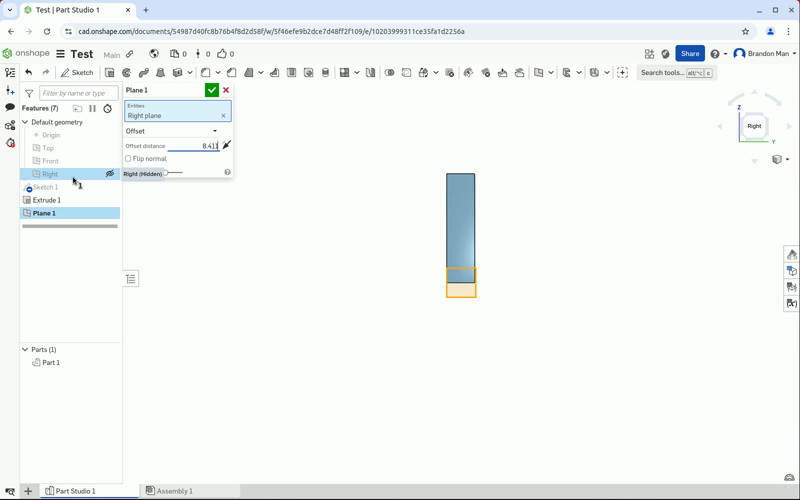
key(enter, 2)
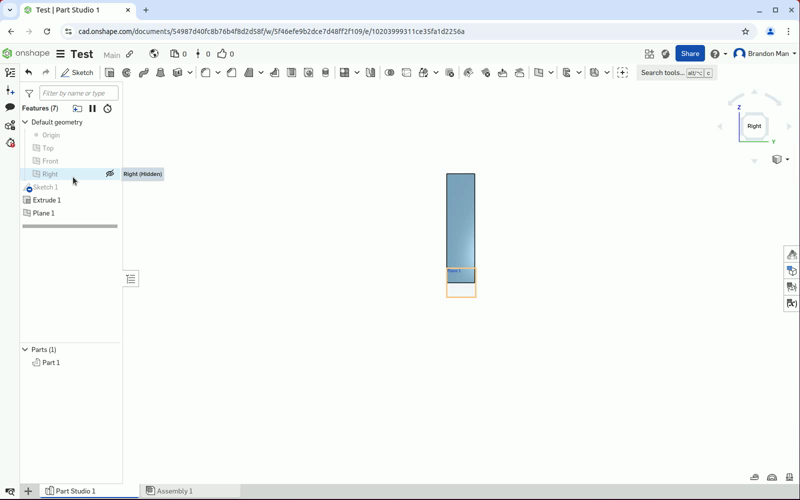
key(shift+s)
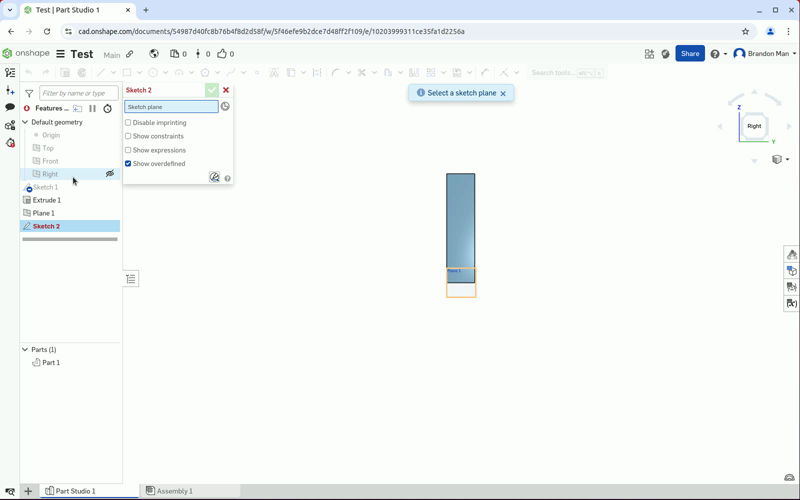
mouse_move(73, 215)
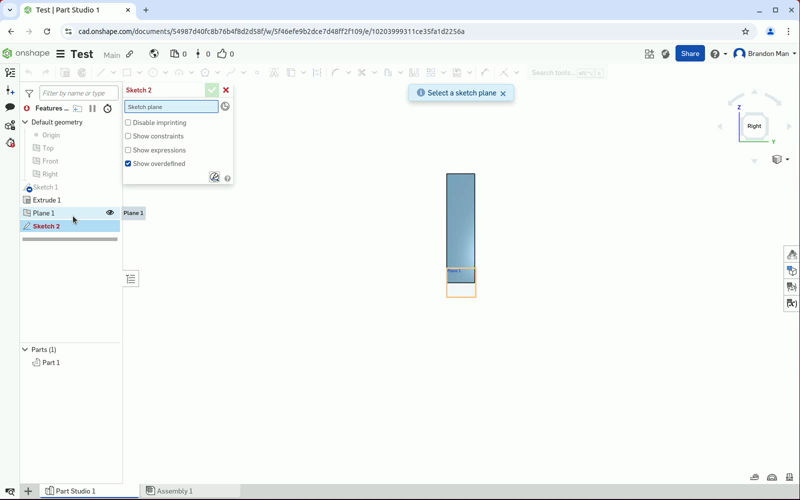
click(73, 215)
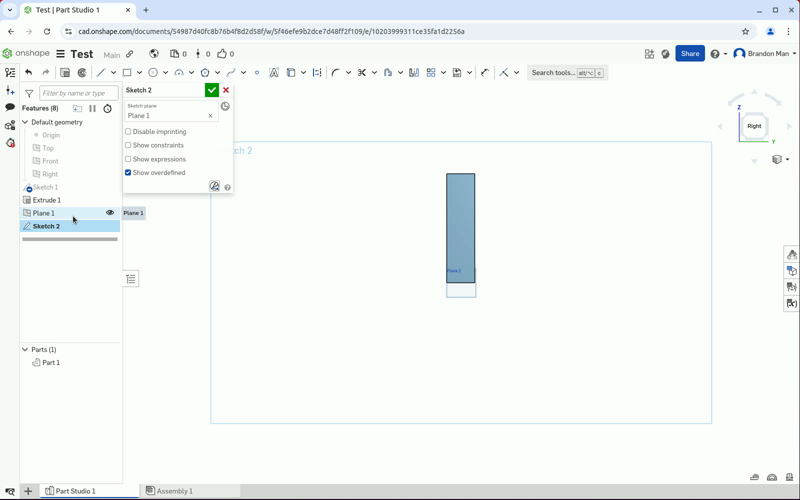
mouse_move(73, 352)
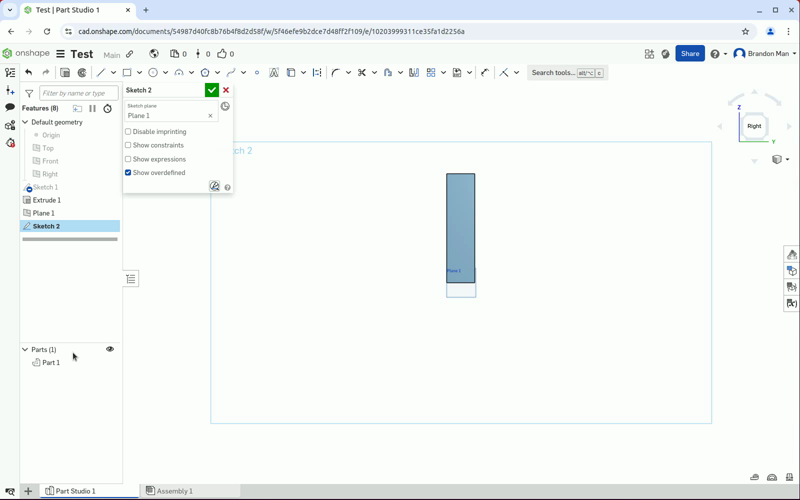
key(y)
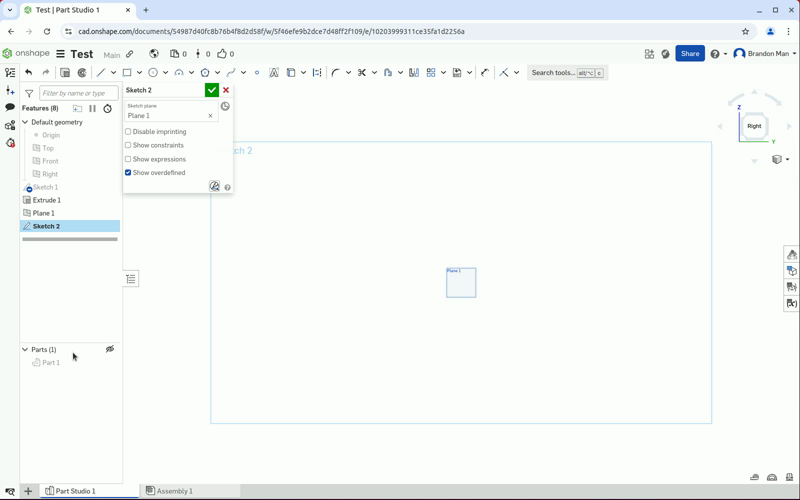
key(l)
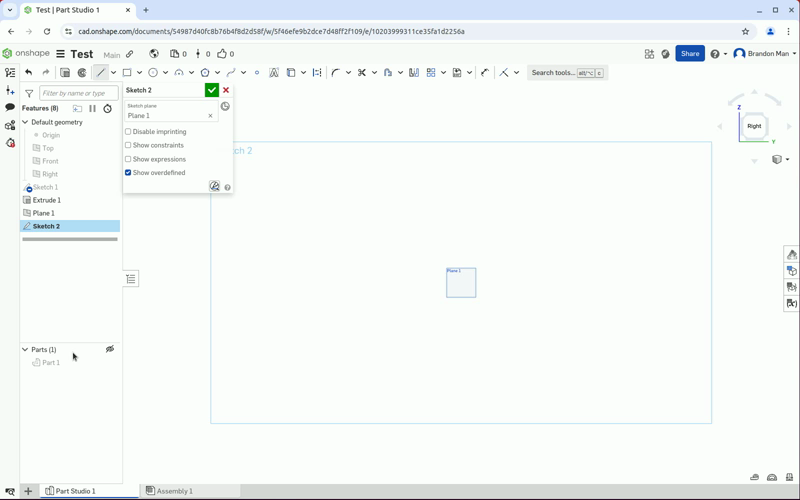
key_down(shift)
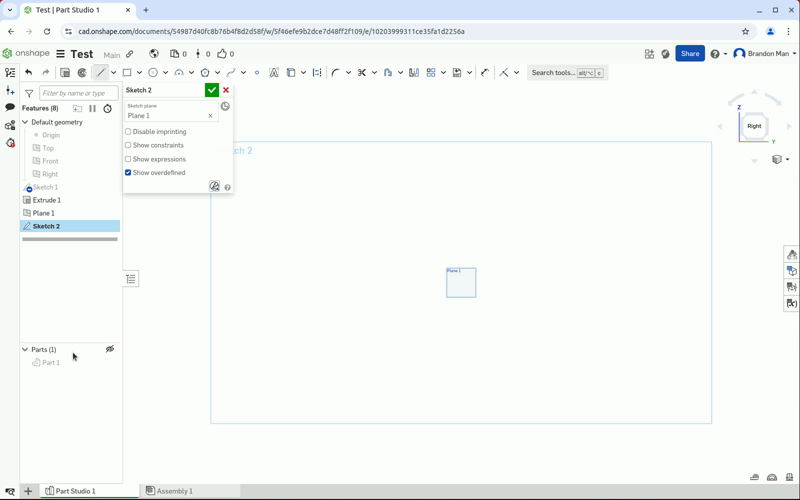
mouse_move(446, 282)
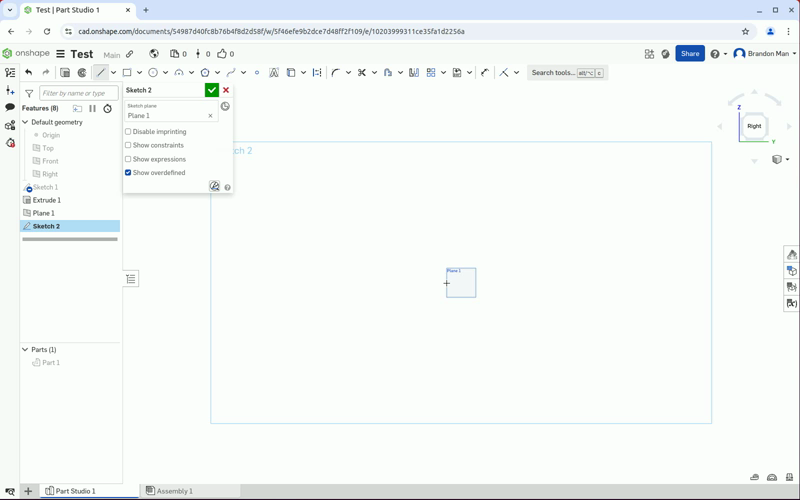
click(446, 282)
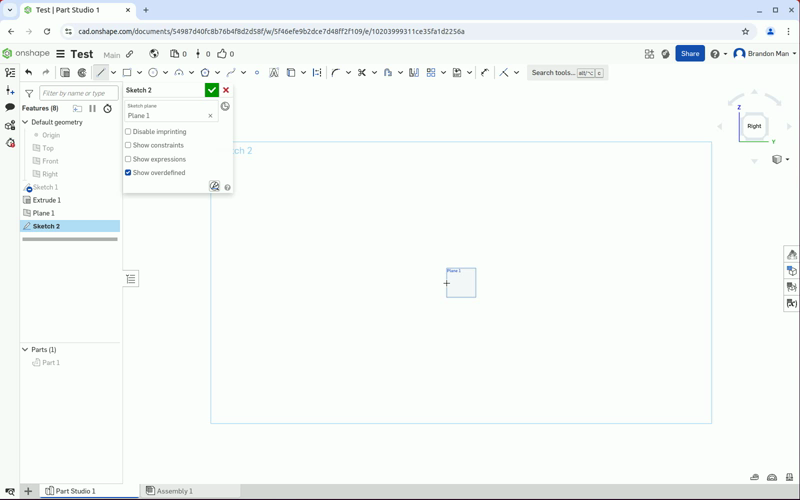
key_up(shift)
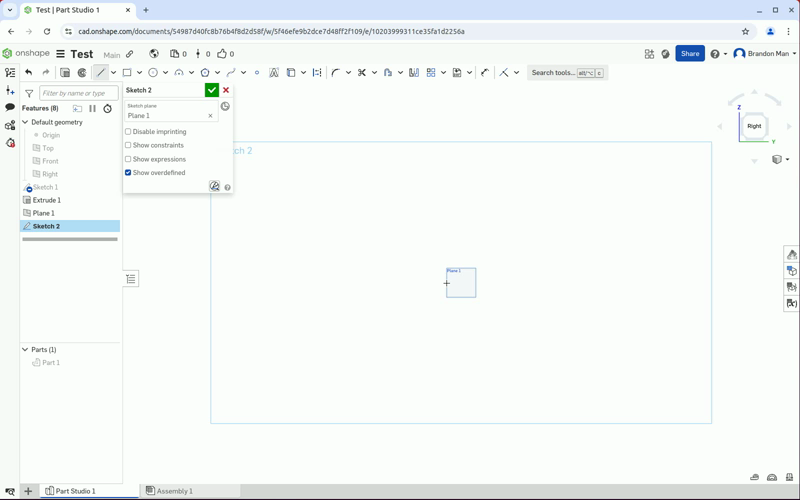
key_down(shift)
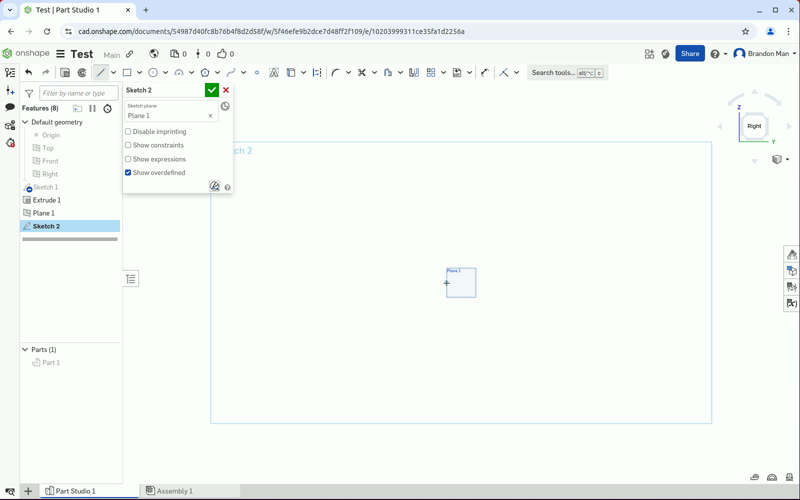
mouse_move(476, 282)
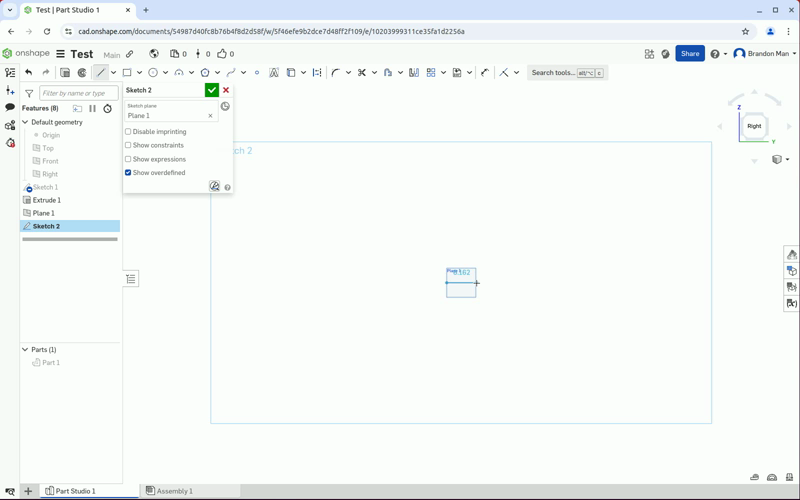
mouse_move(474, 282)
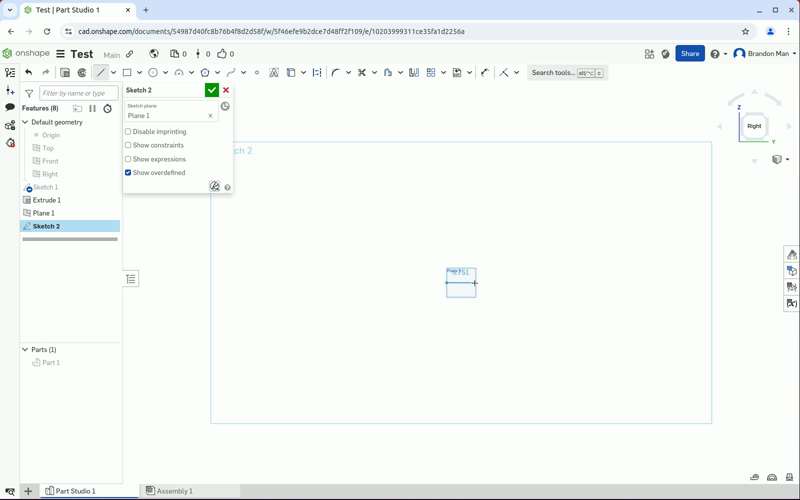
click(474, 282)
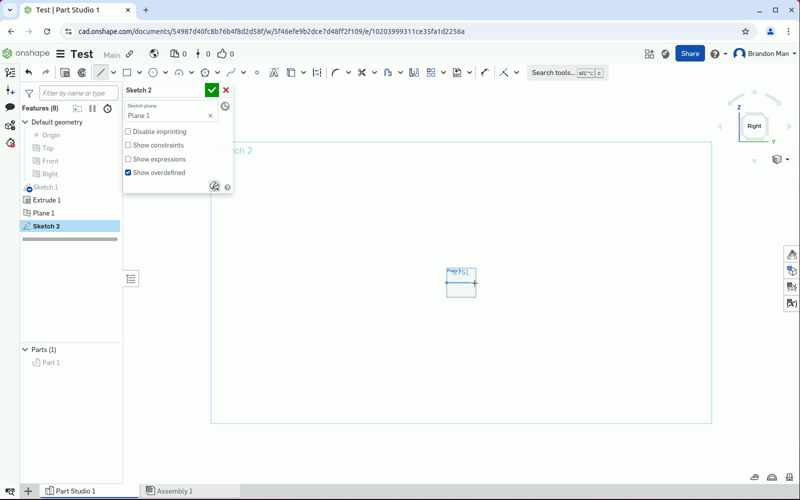
key_up(shift)
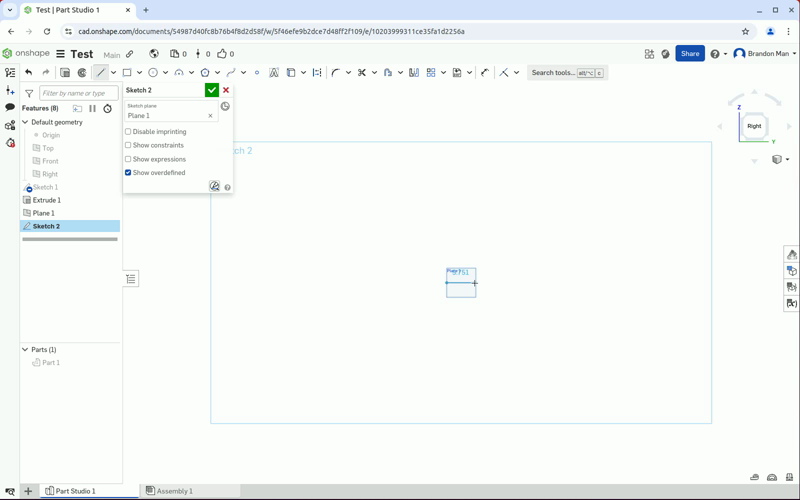
key_down(shift)
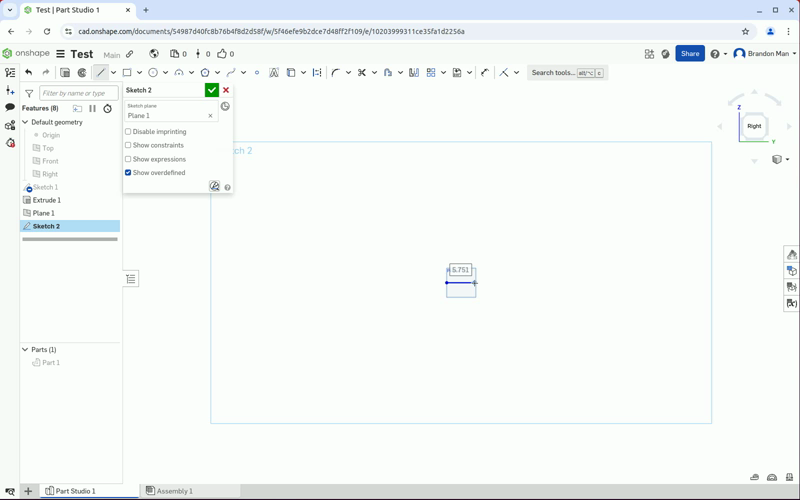
mouse_move(504, 282)
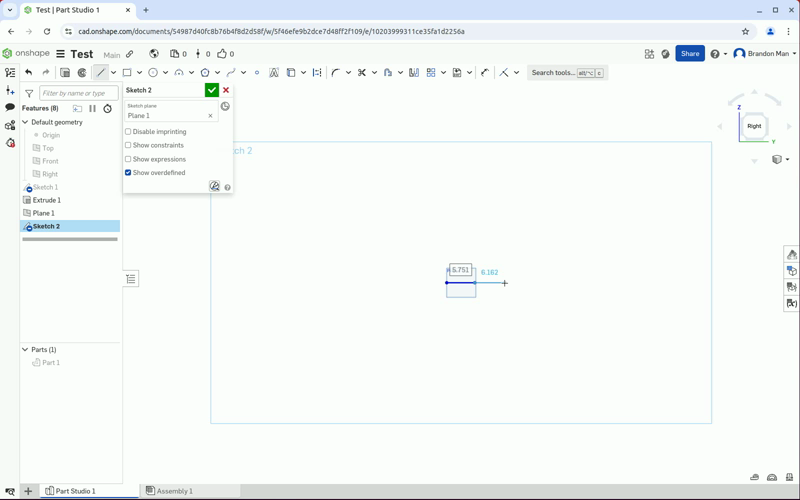
mouse_move(474, 271)
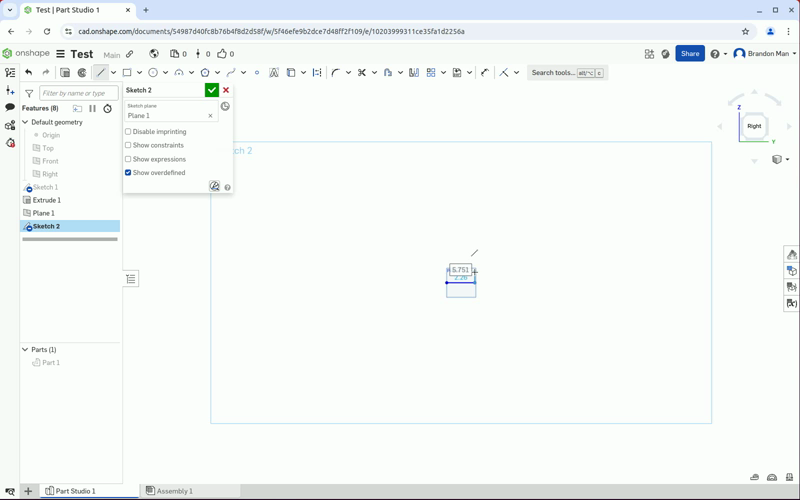
click(474, 271)
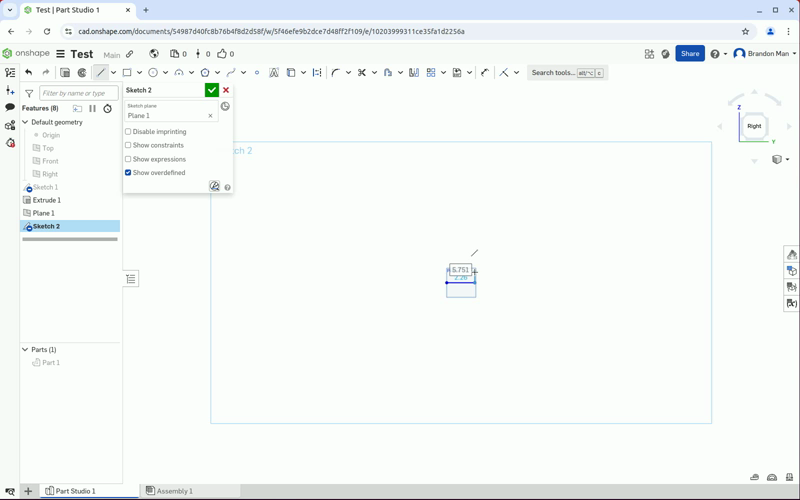
key_up(shift)
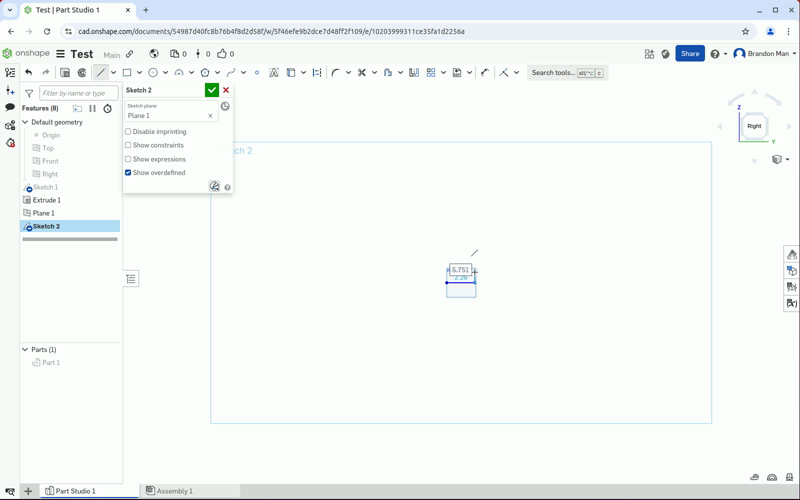
key_down(shift)
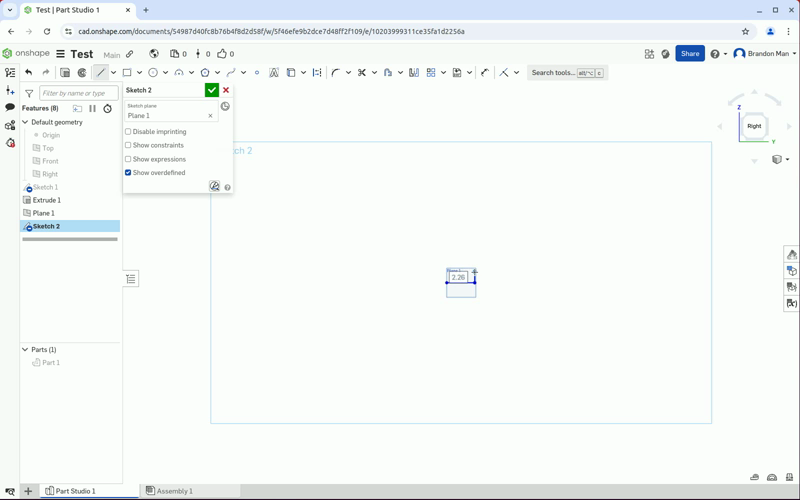
mouse_move(504, 271)
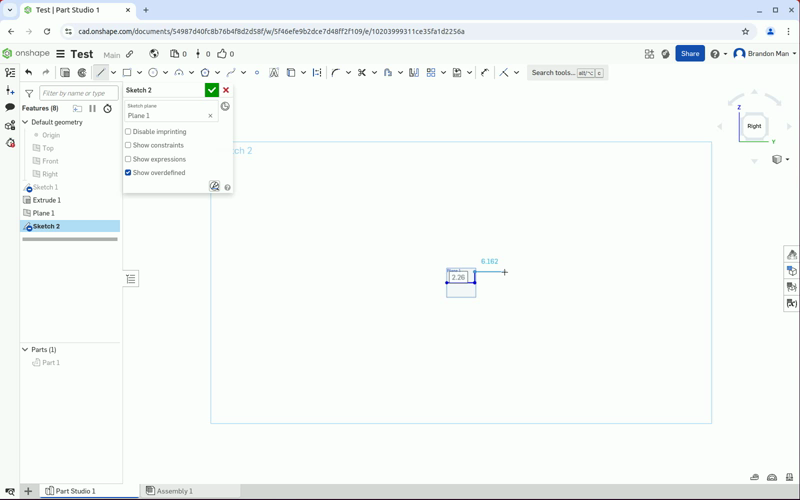
mouse_move(446, 271)
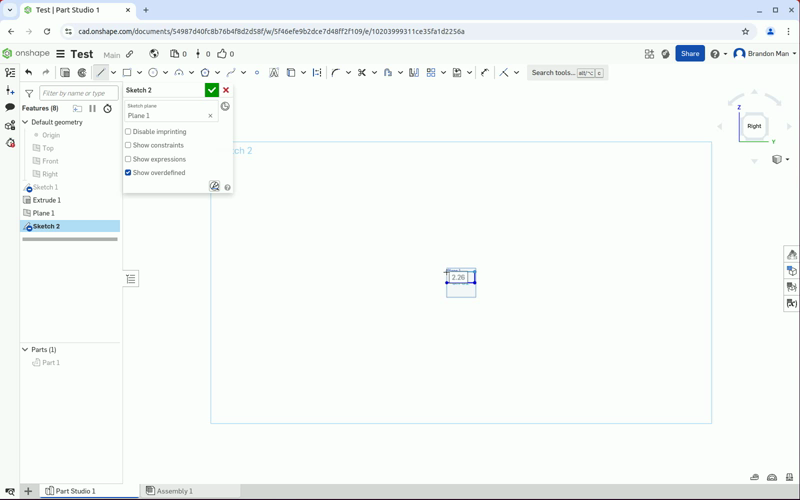
click(446, 271)
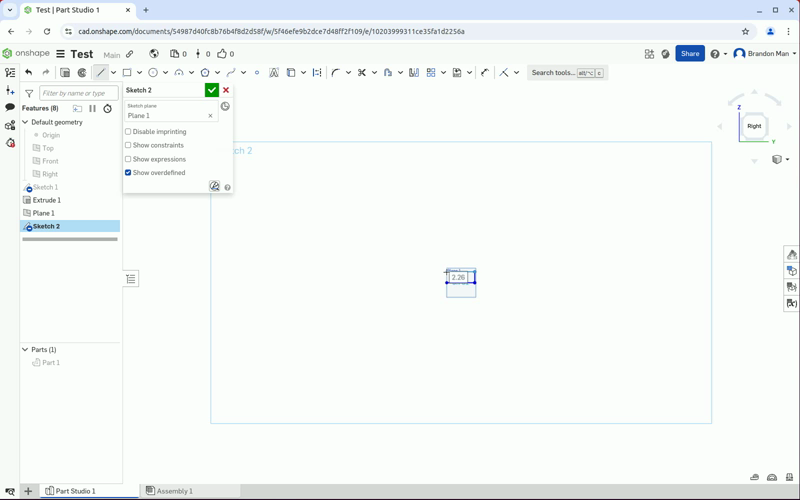
key_up(shift)
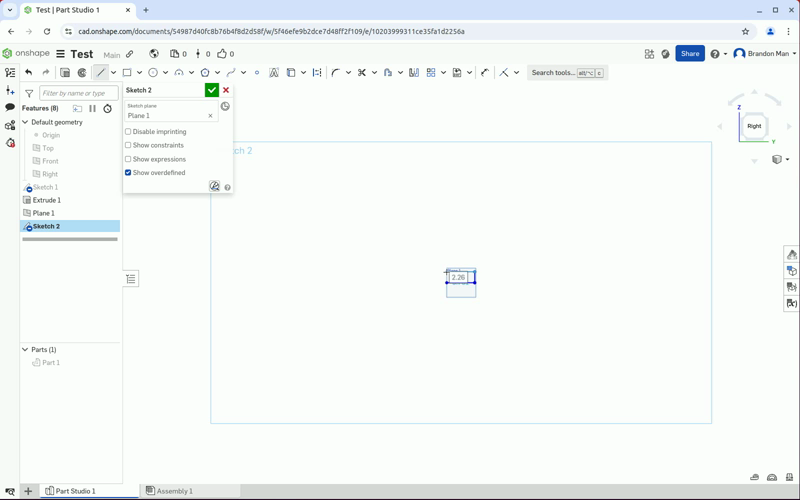
mouse_move(476, 271)
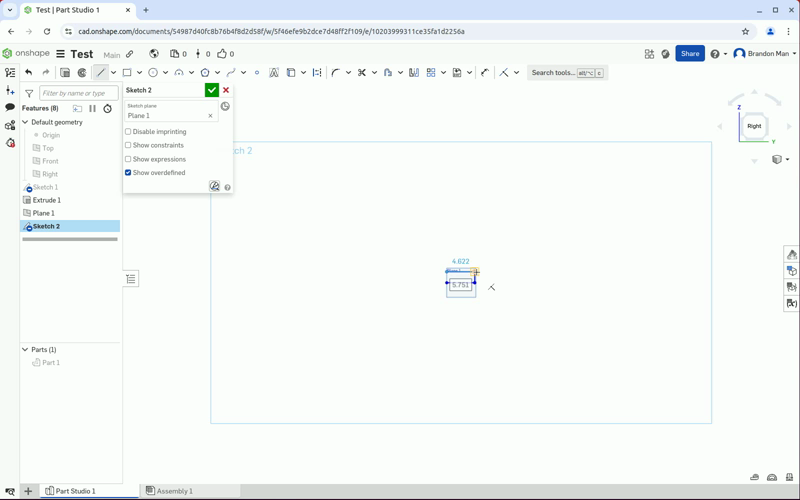
key_down(shift)
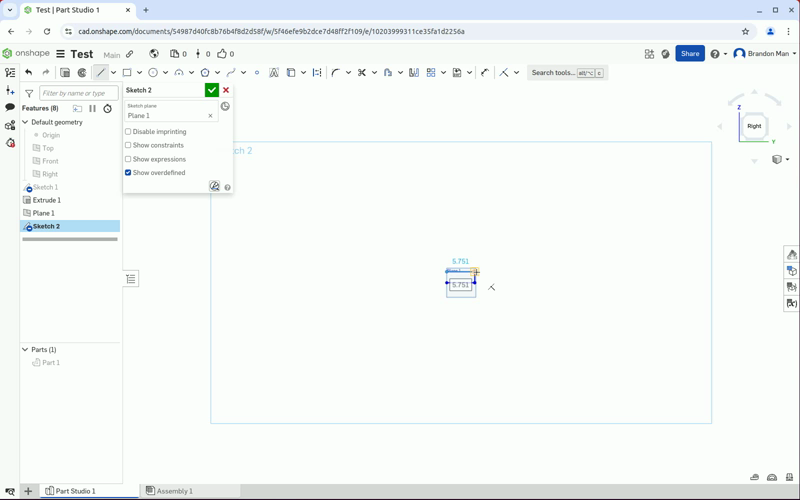
mouse_move(446, 282)
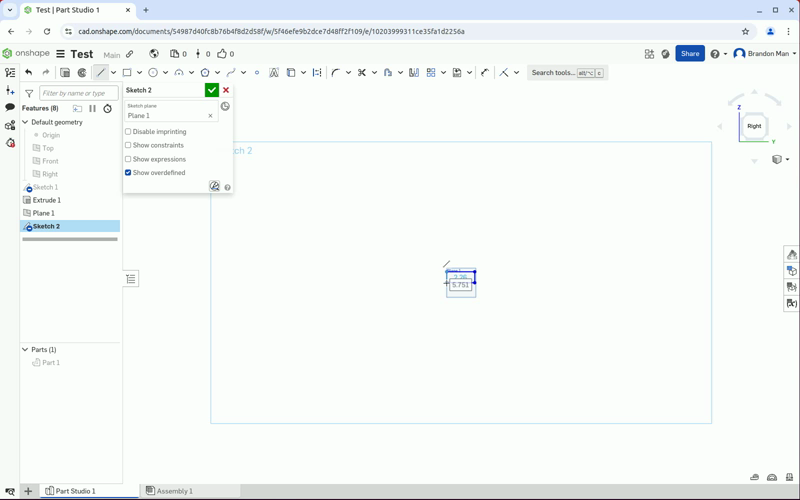
key_up(shift)
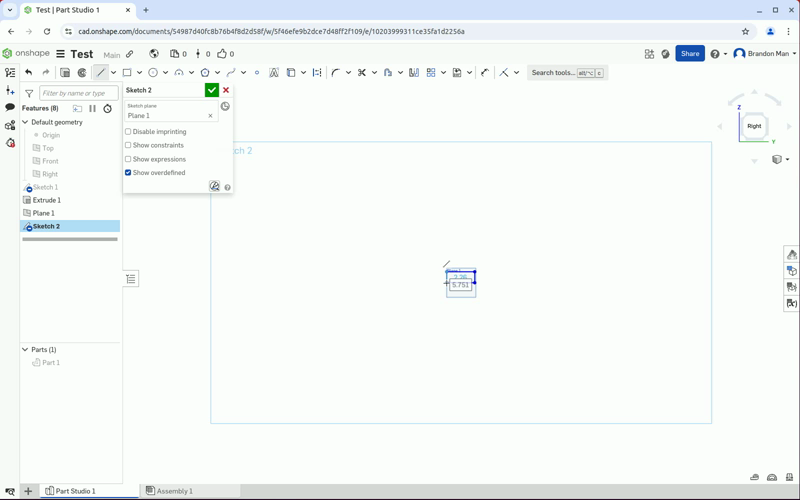
click(446, 282)
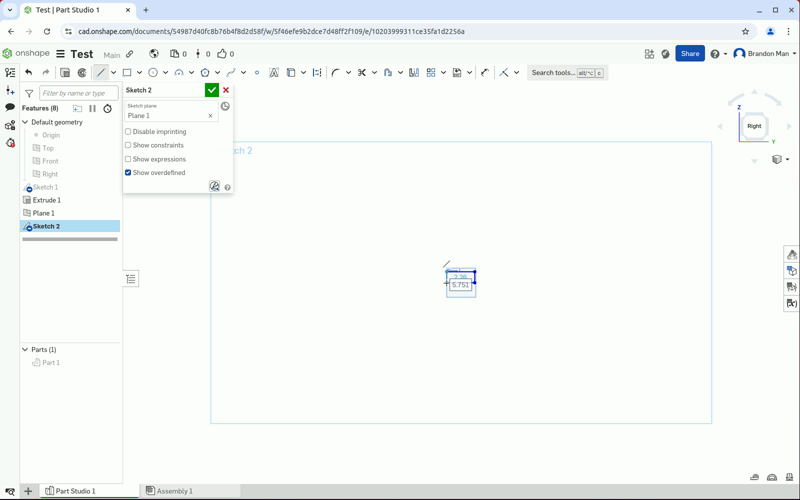
key(esc)
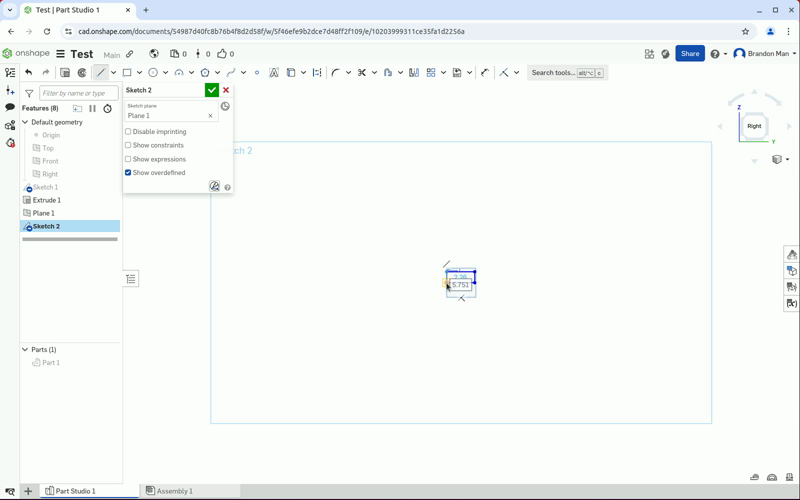
mouse_move(461, 277)
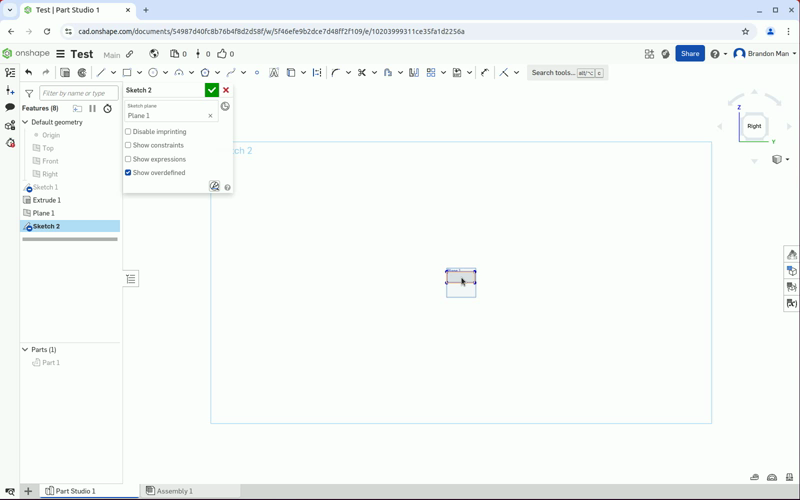
scroll(6)
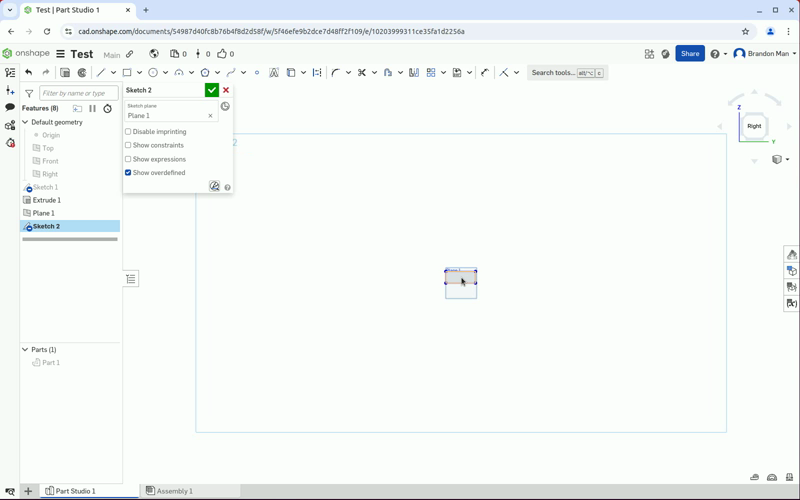
scroll(6)
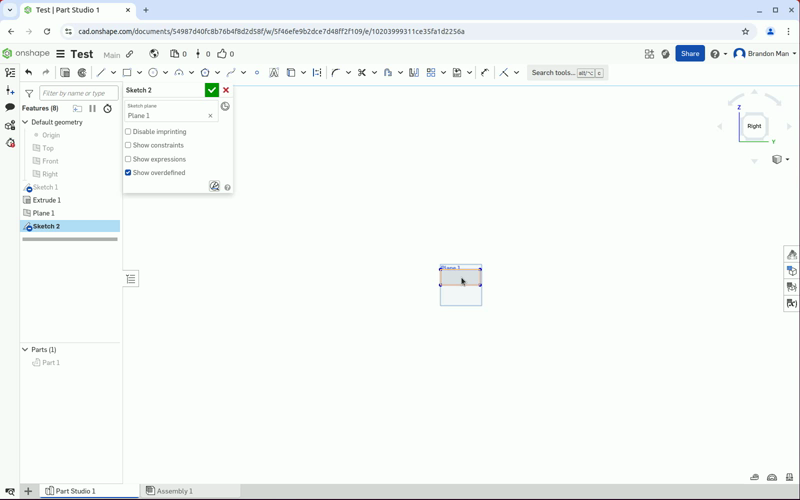
scroll(6)
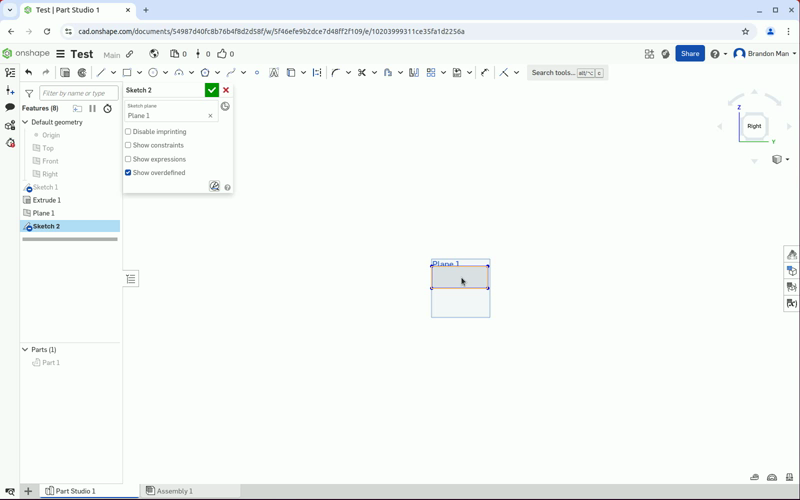
scroll(6)
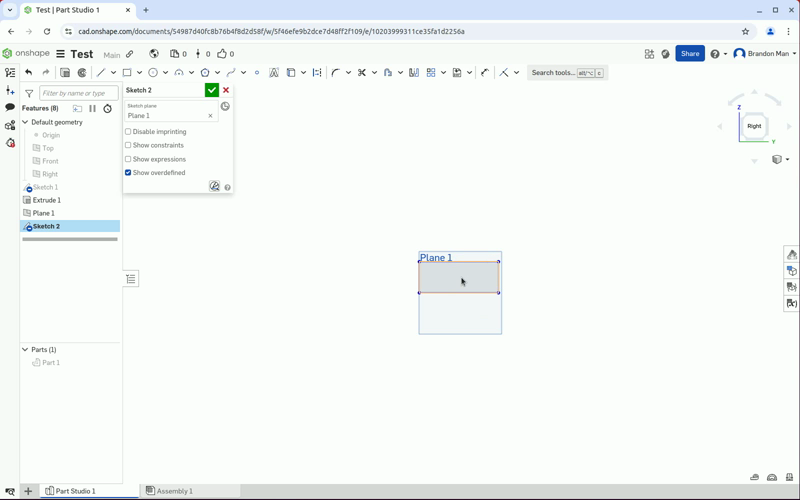
scroll(6)
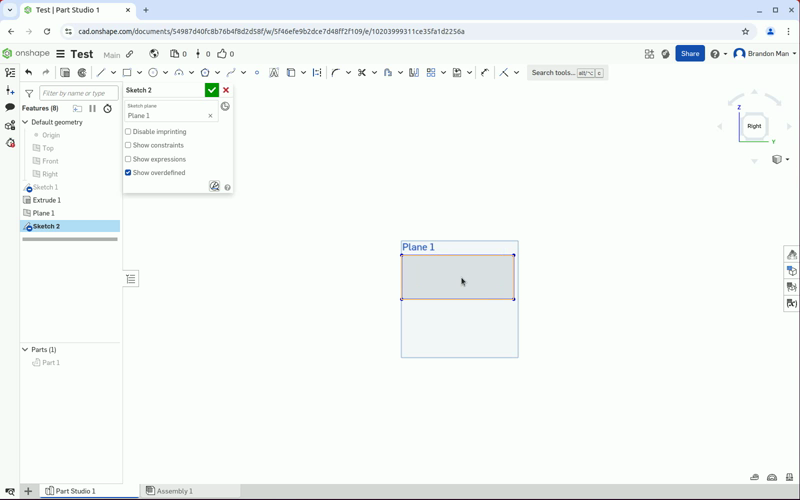
scroll(6)
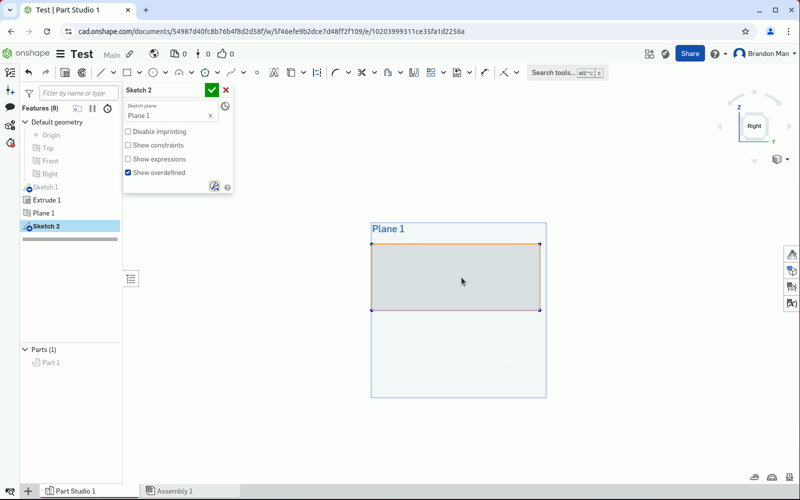
scroll(6)
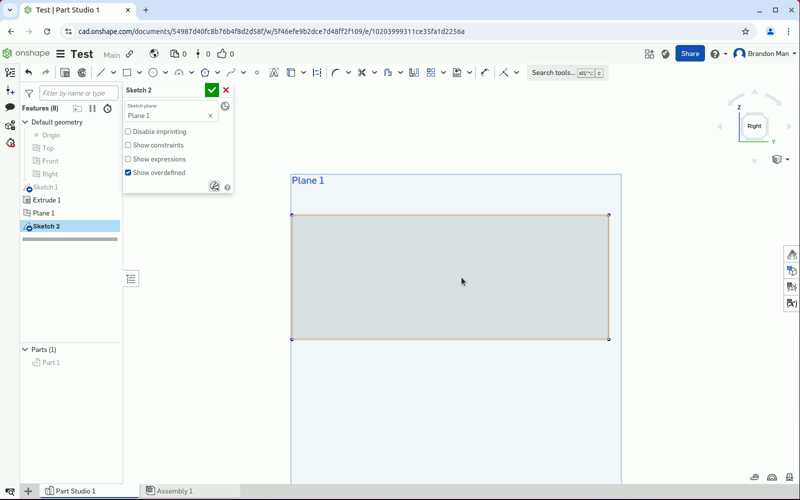
click(461, 277)
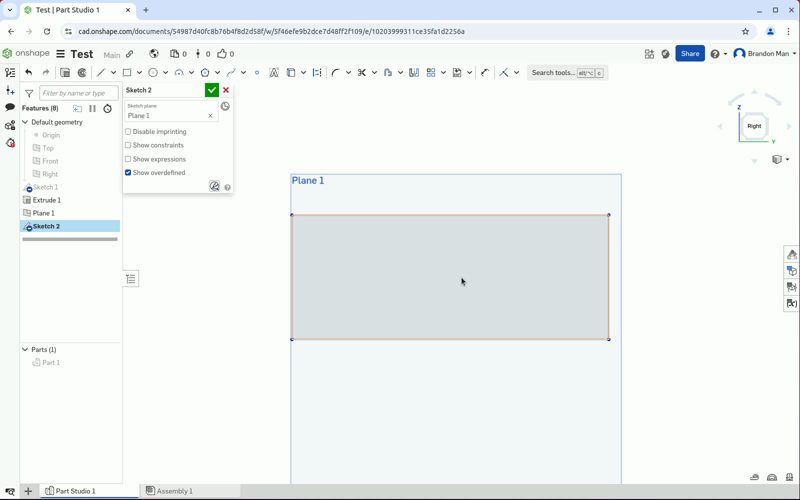
scroll(-6)
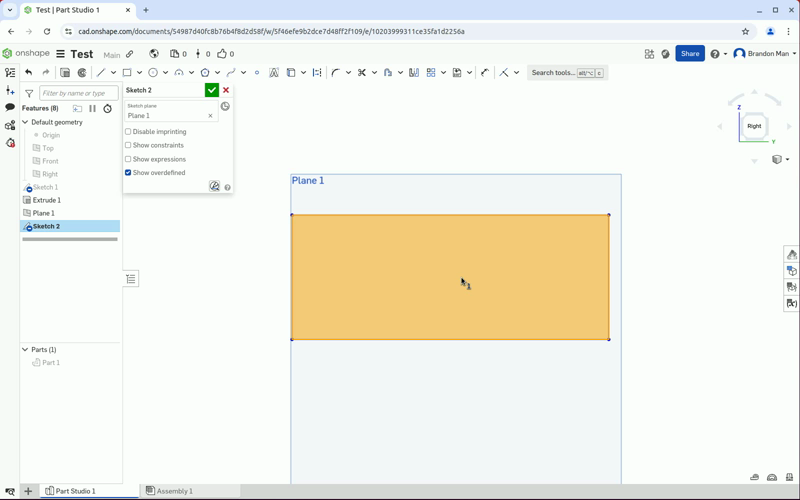
scroll(-6)
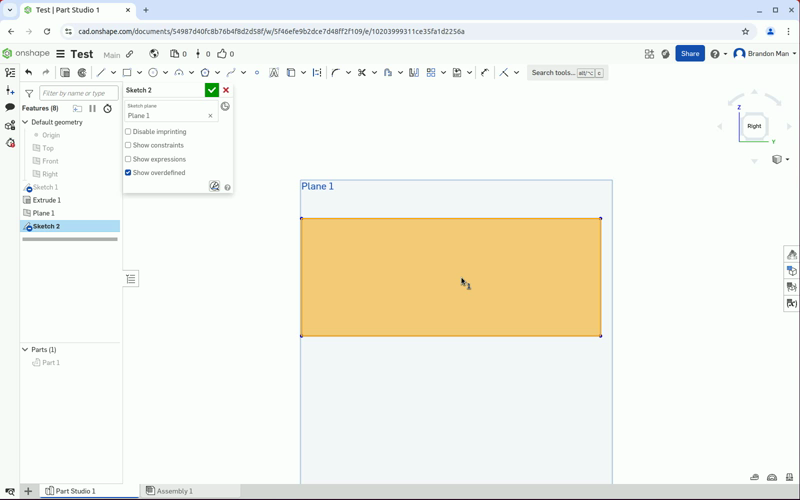
scroll(-6)
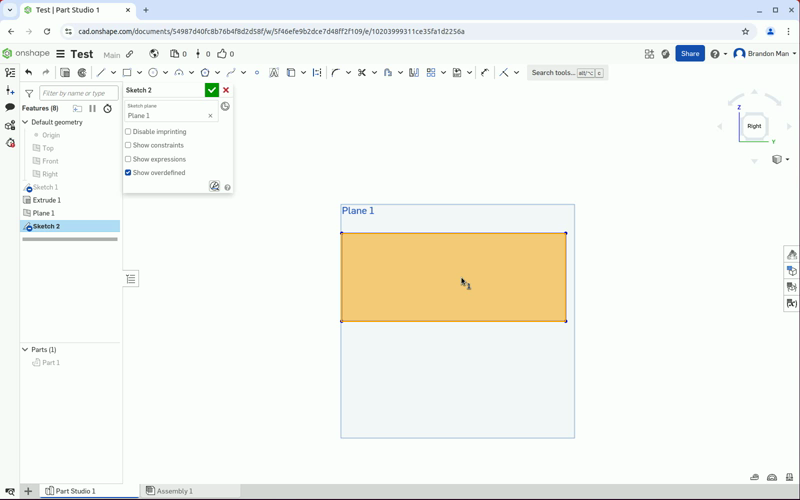
scroll(-6)
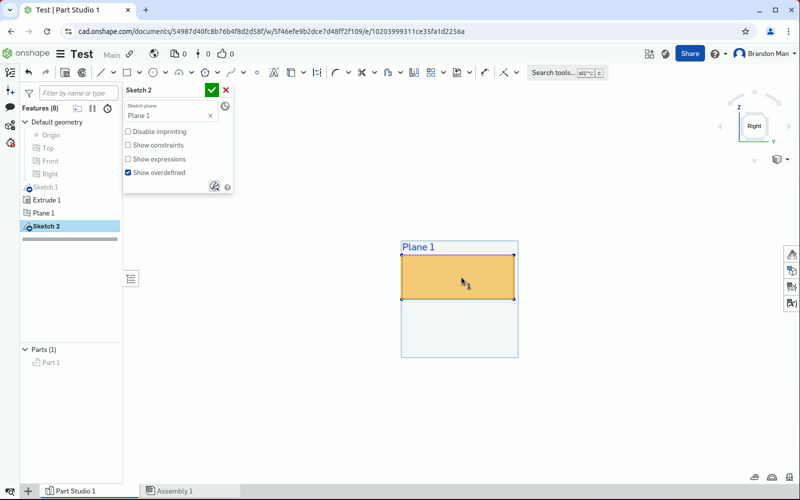
scroll(-6)
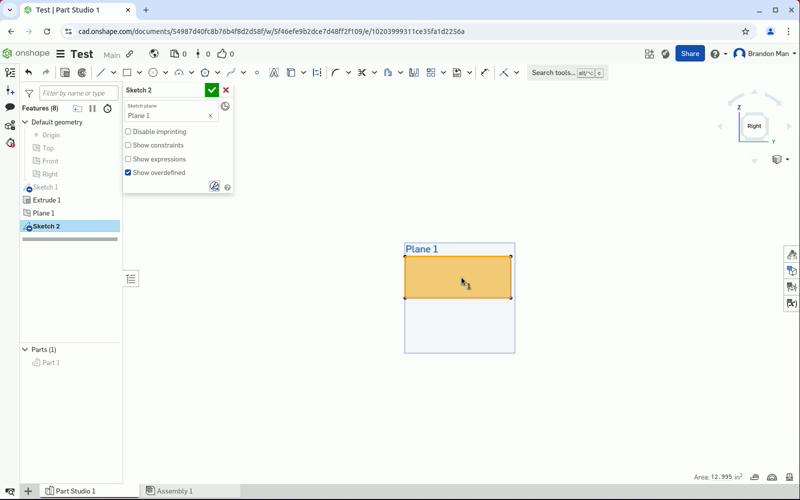
scroll(-6)
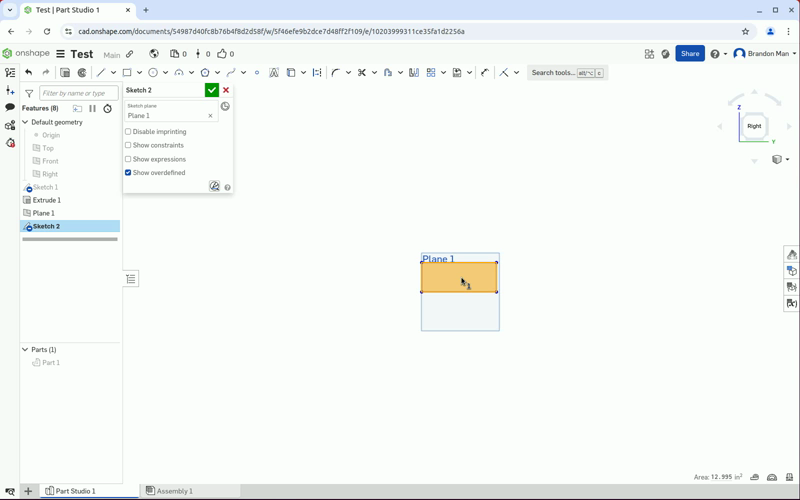
scroll(-6)
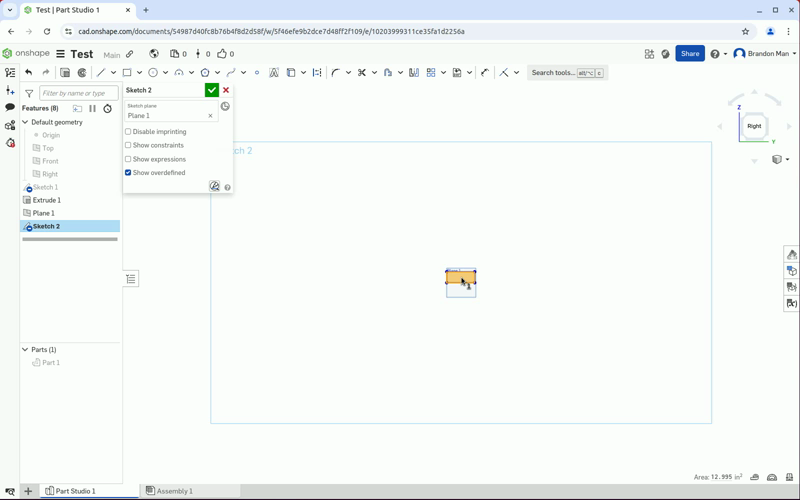
mouse_move(73, 352)
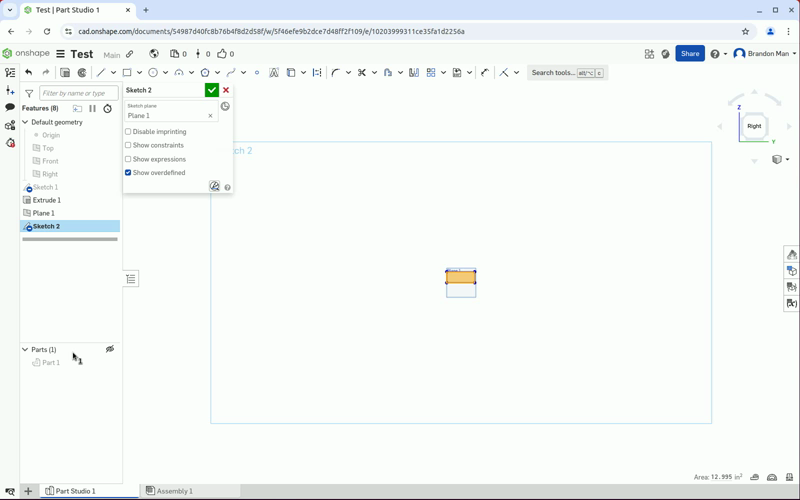
key(shift+y)
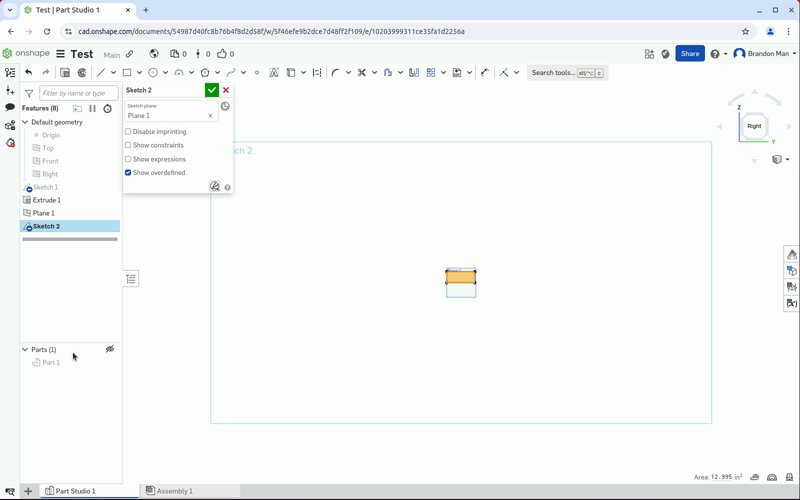
key(shift+e)
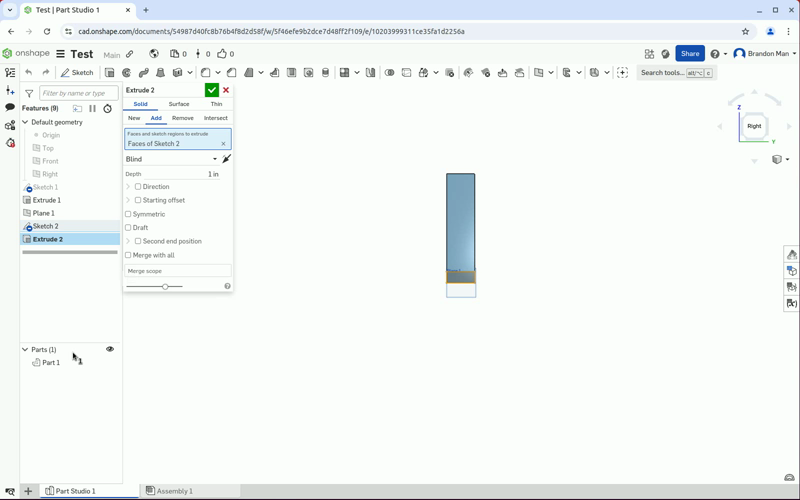
mouse_move(143, 106)
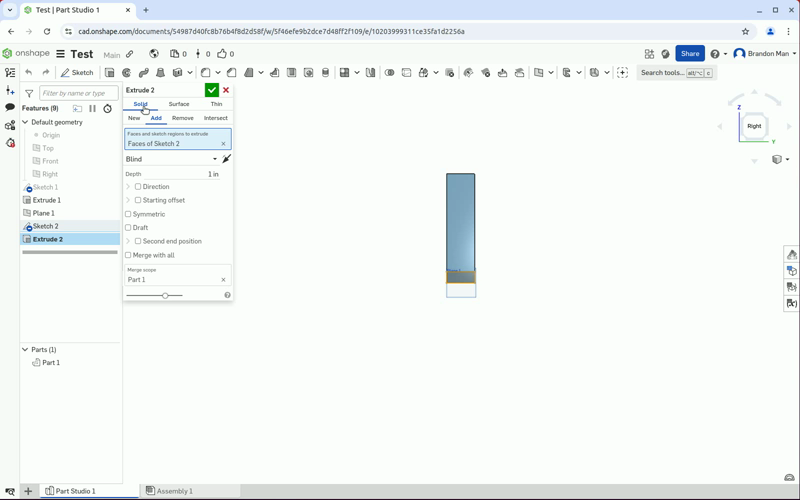
click(143, 106)
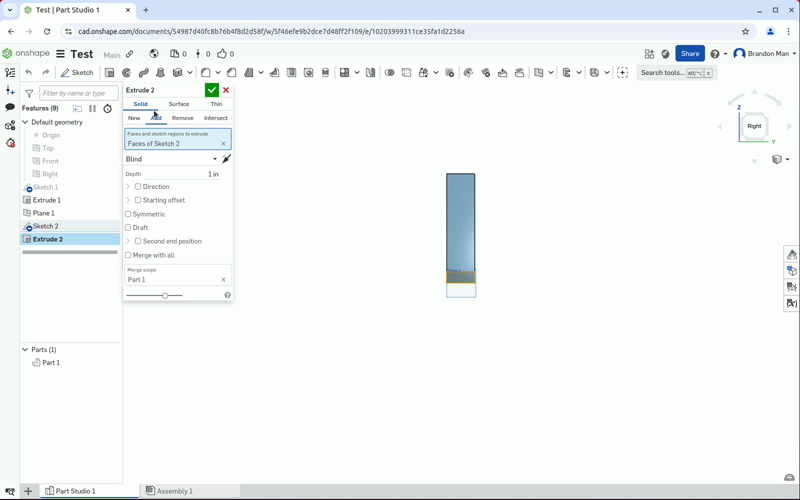
mouse_move(186, 120)
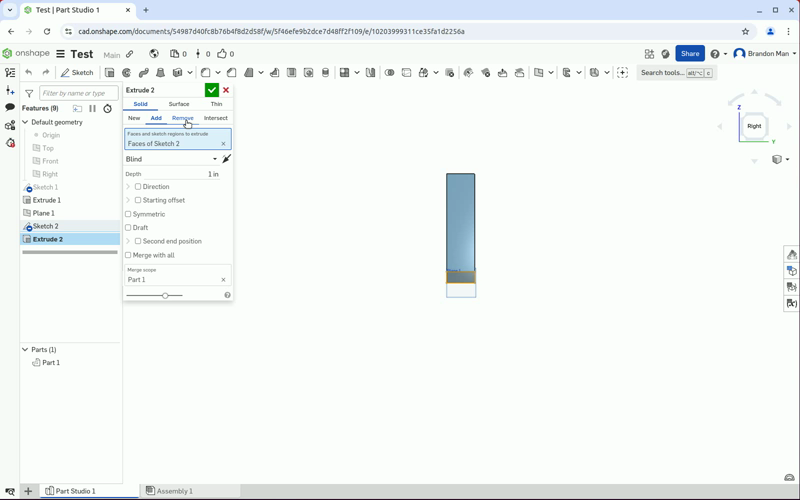
click(186, 120)
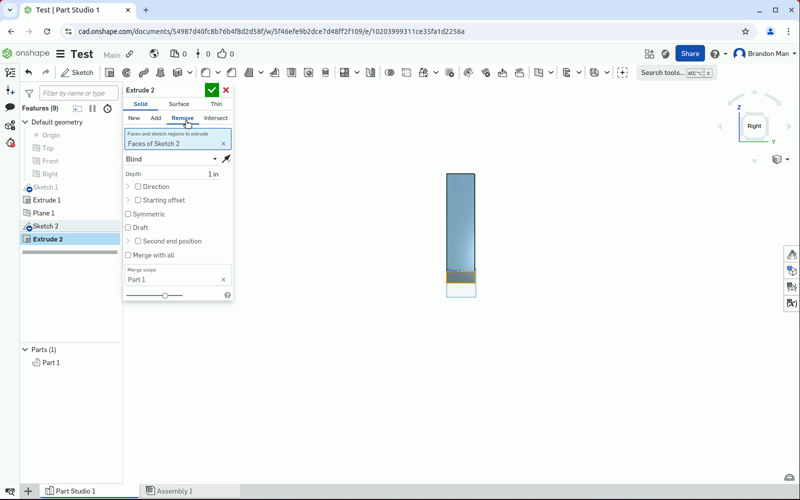
key(tab, 4)
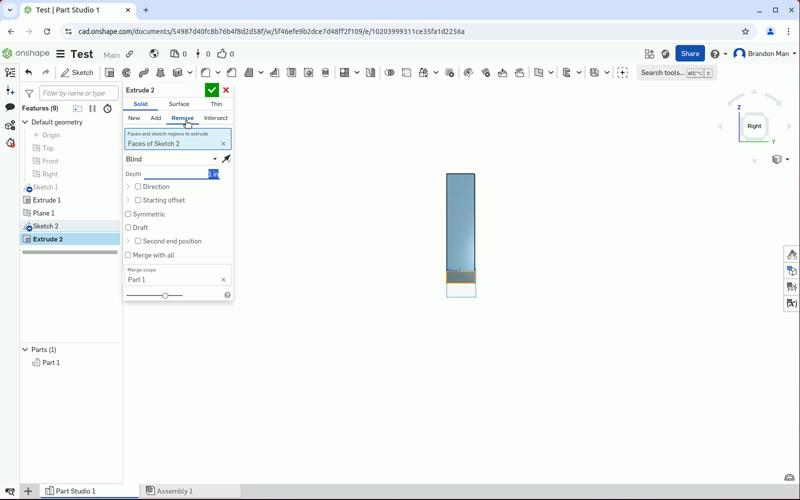
text(0.722)
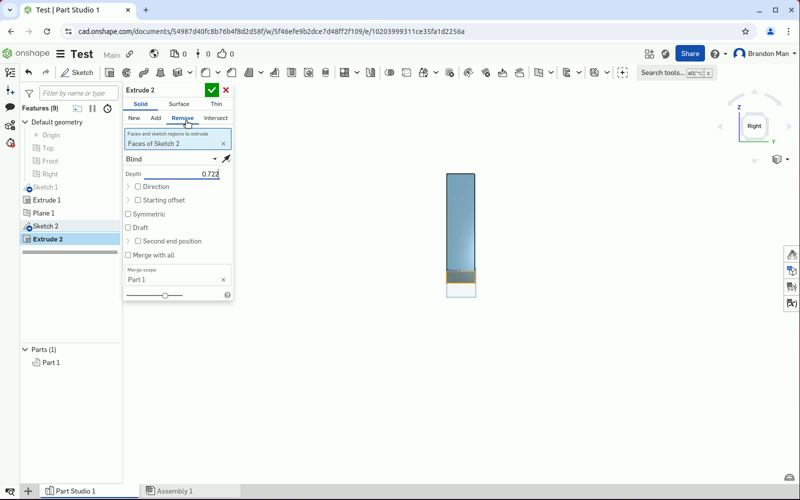
key(tab, 6)
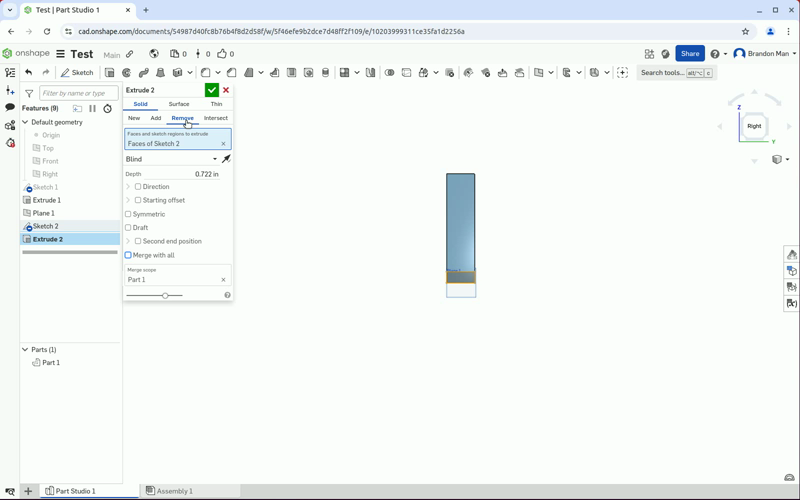
key(space)
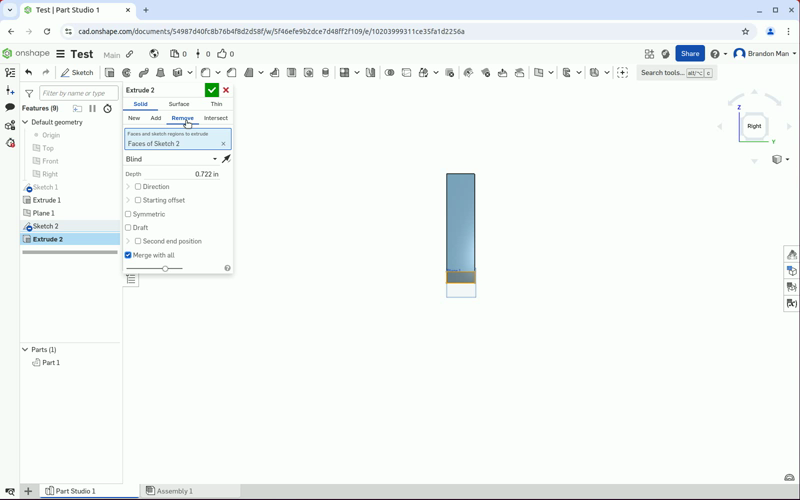
key(enter)
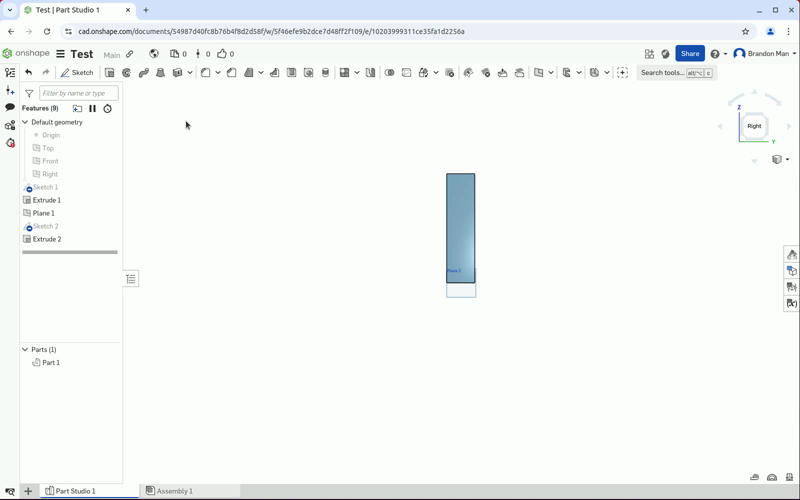
key(shift+h)
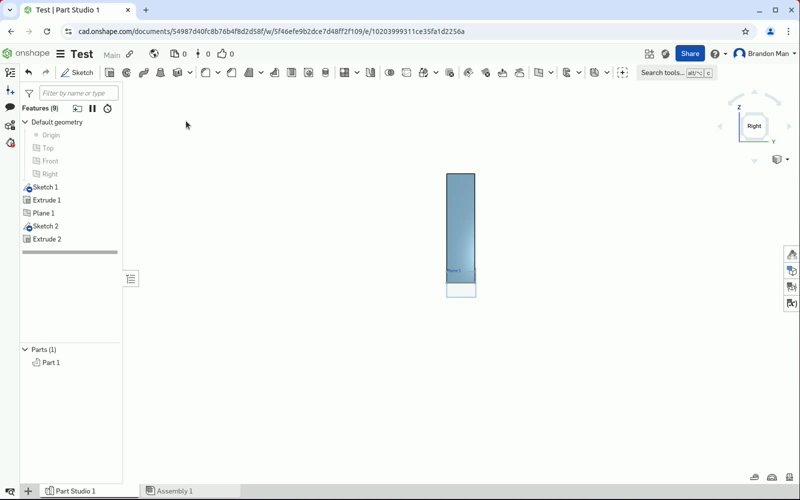
key(shift+h)
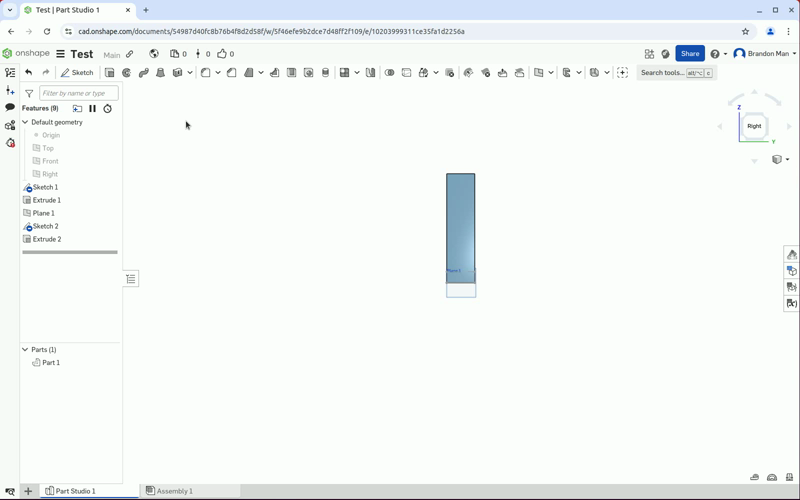
key(shift+7)
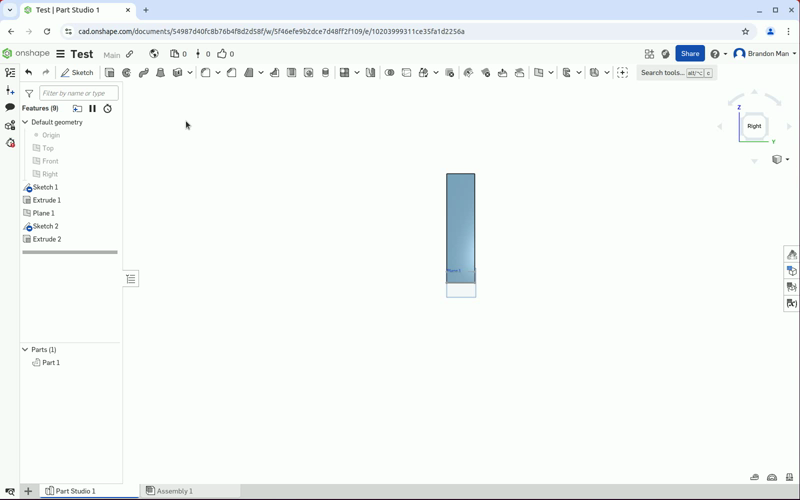
key(right, 2)
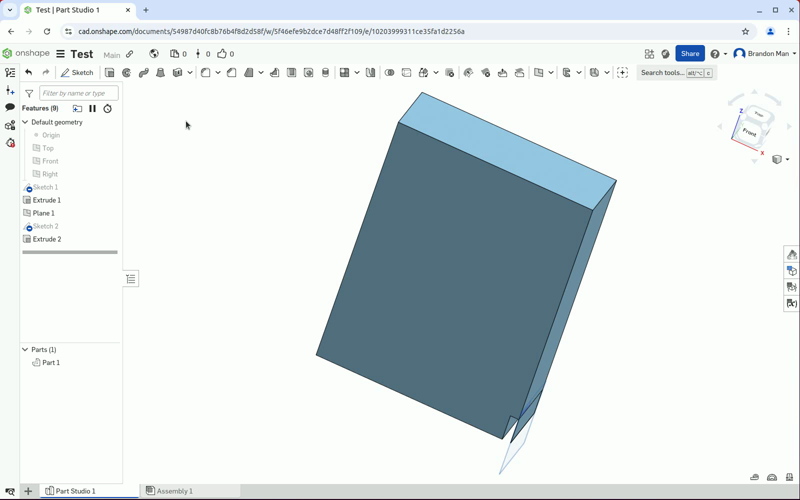
key(down, 2)
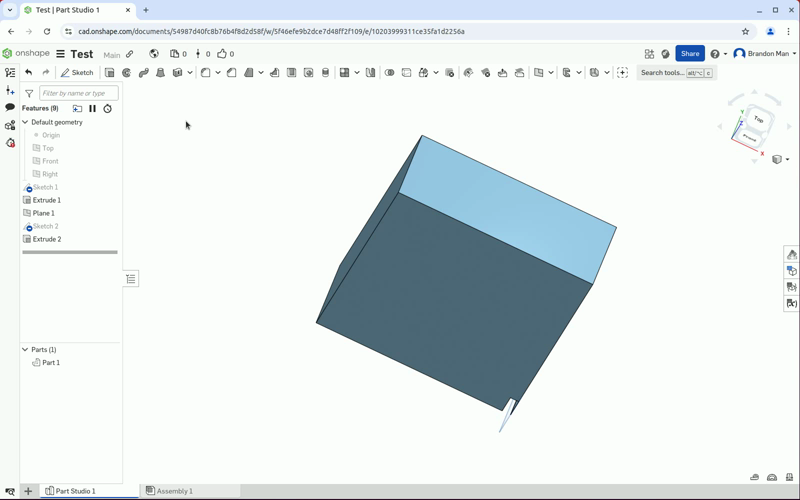
key(up, 2)
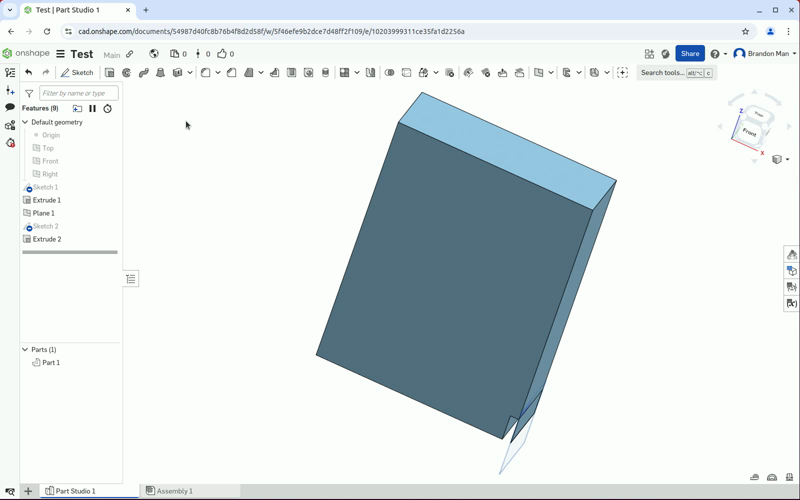
key(left, 2)
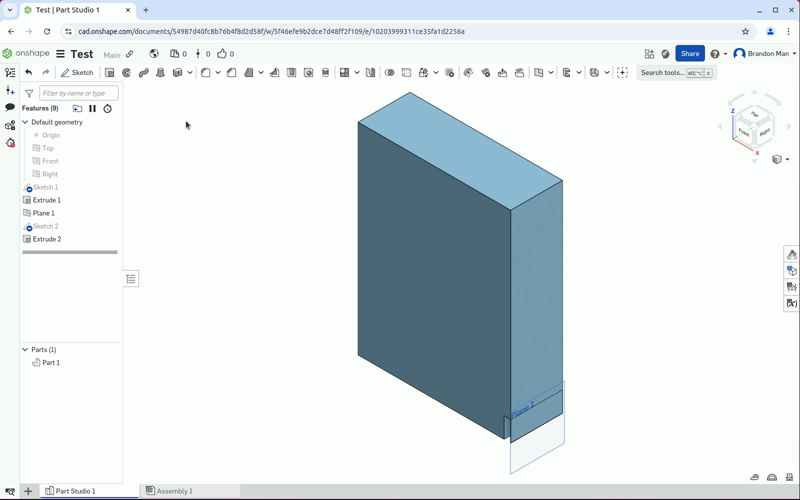
mouse_move(73, 189)
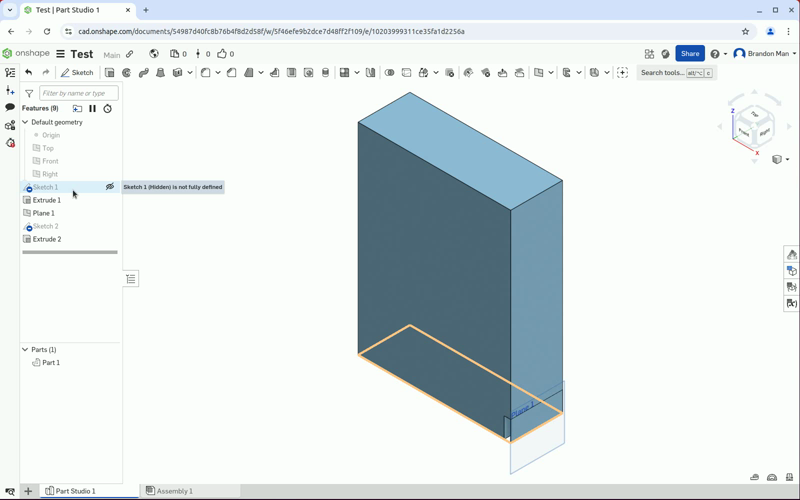
click(73, 189)